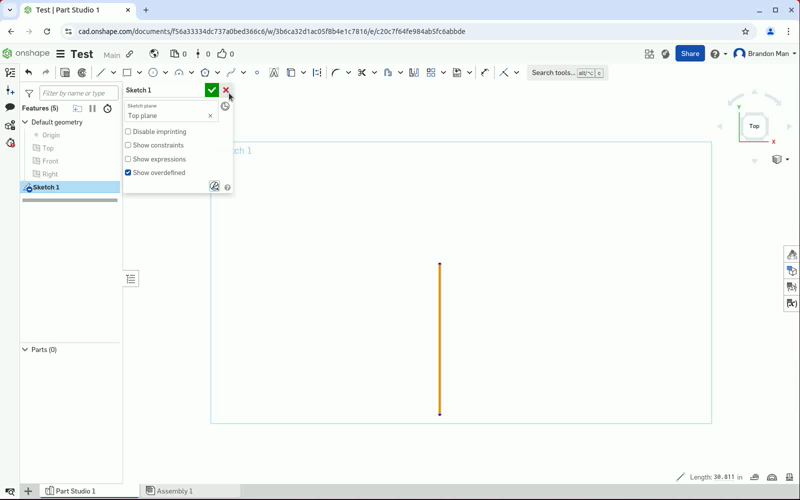
key(shift+h)
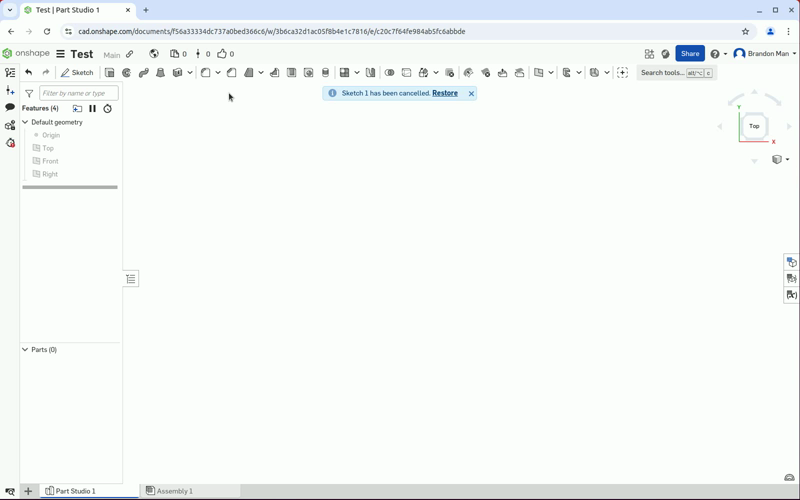
mouse_move(73, 352)
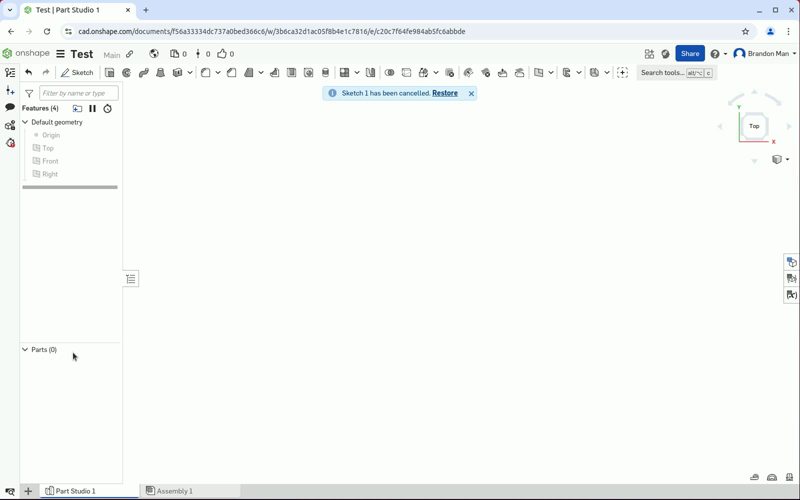
key(y)
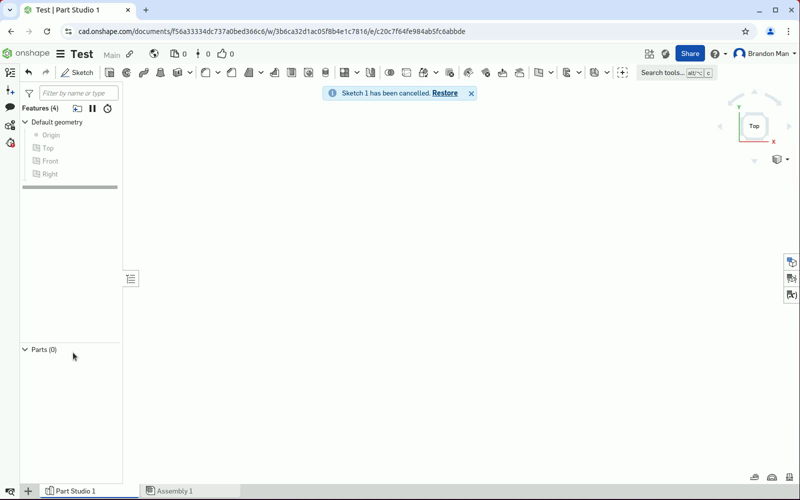
key(shift+p)
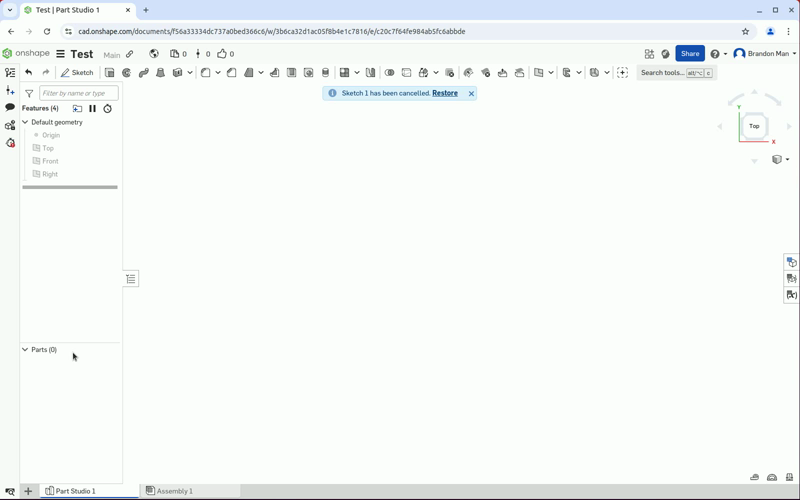
key(space)
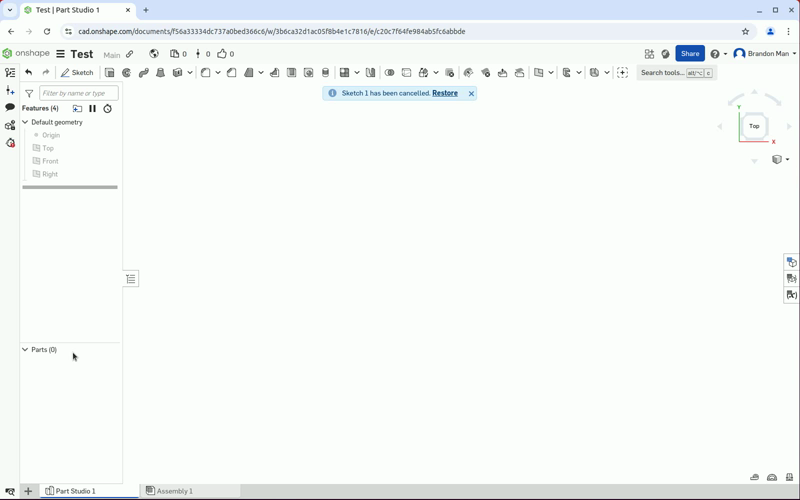
key_down(shift)
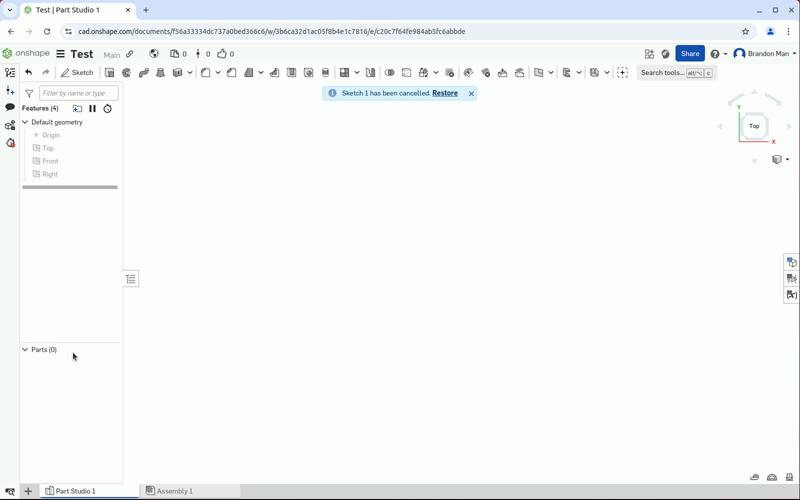
key(up)
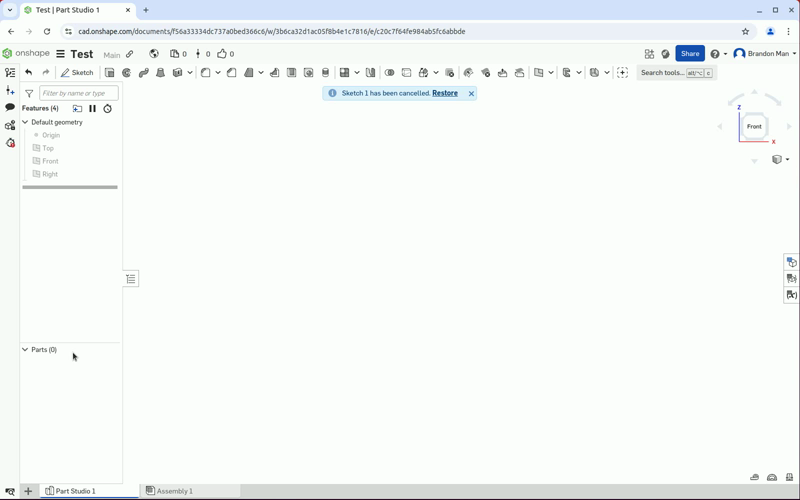
key_up(shift)
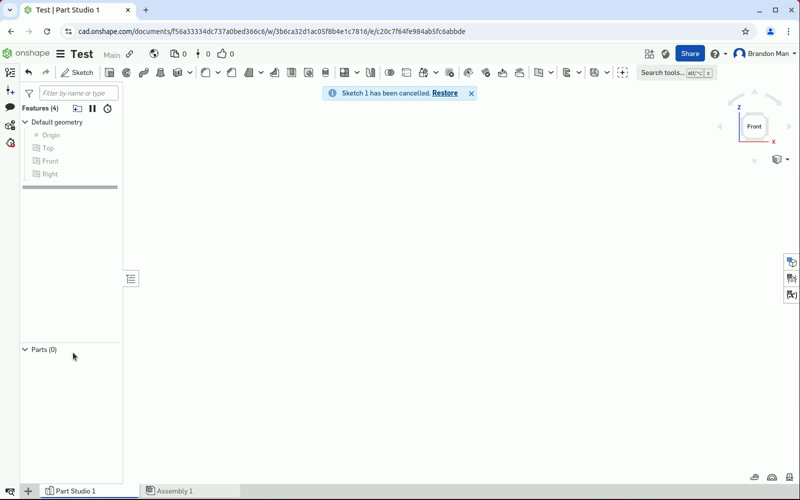
mouse_move(73, 352)
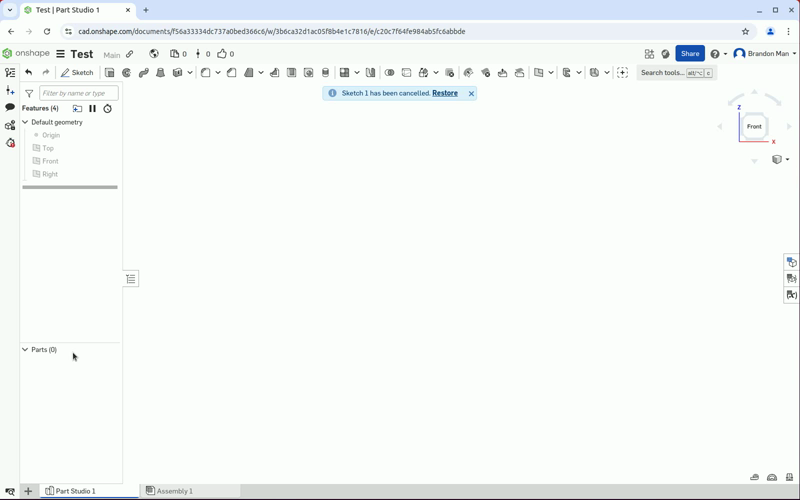
key(shift+y)
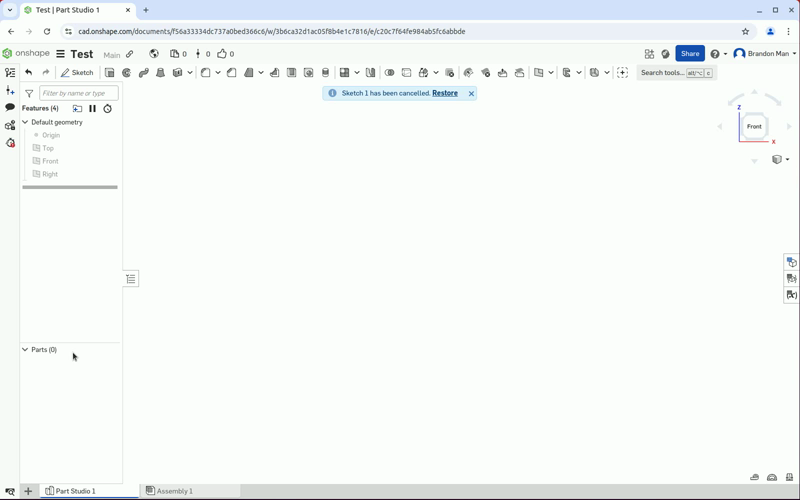
key(shift+s)
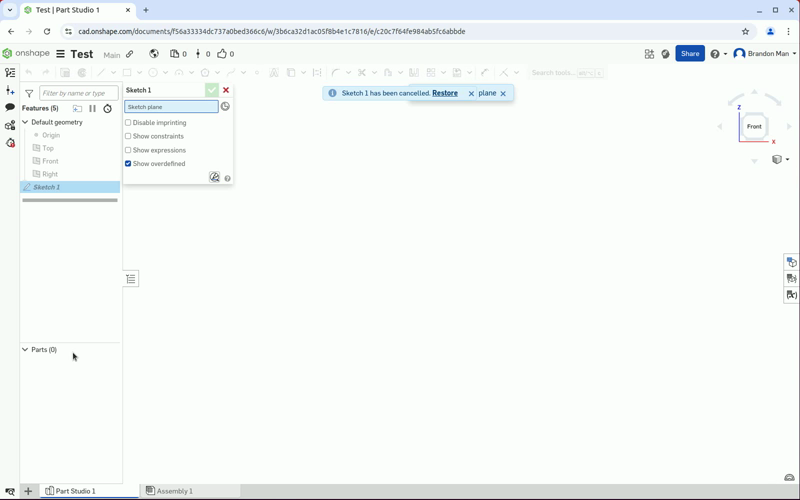
mouse_move(73, 163)
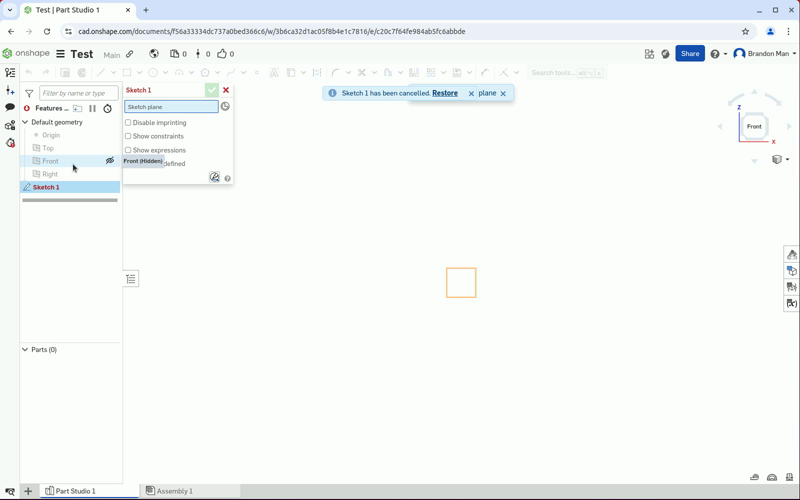
click(73, 163)
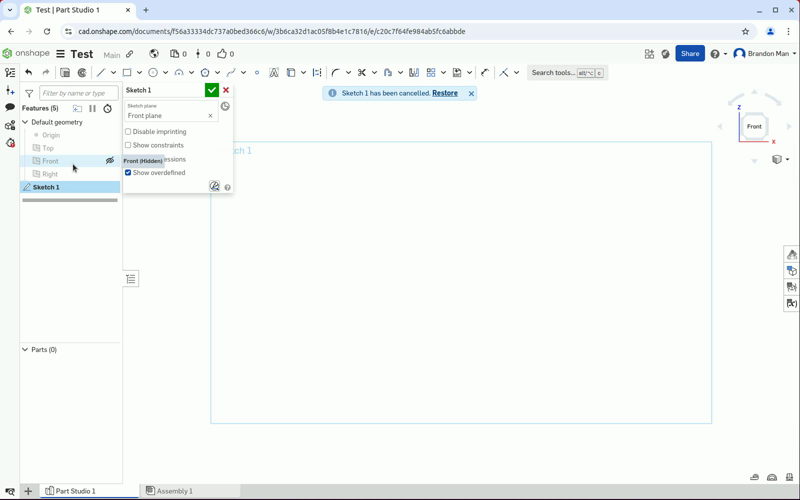
mouse_move(73, 352)
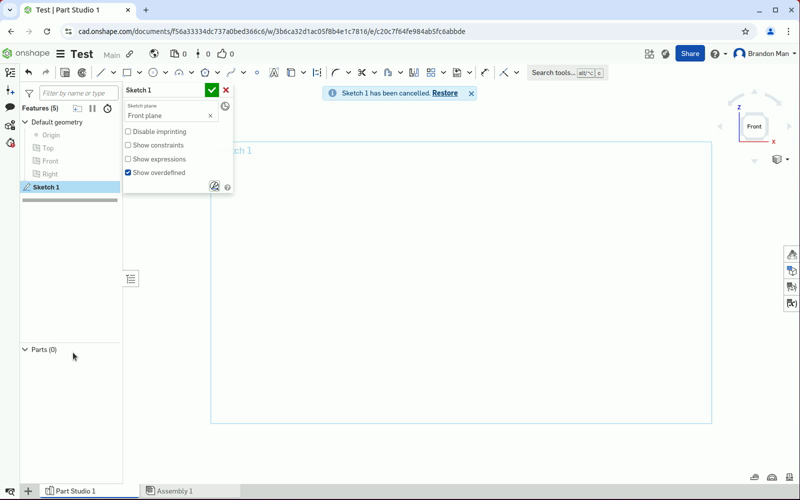
key(y)
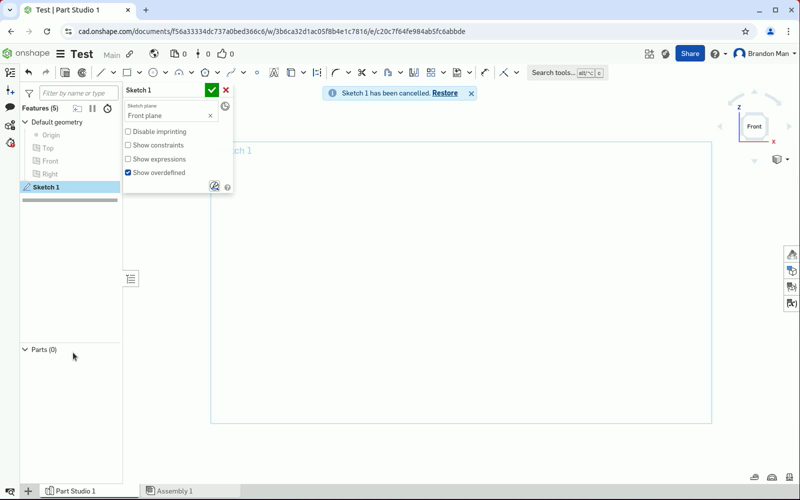
key(l)
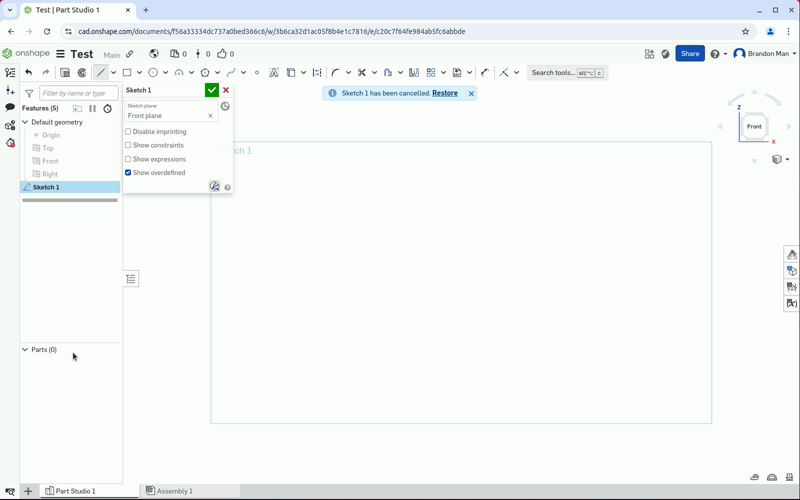
key_down(shift)
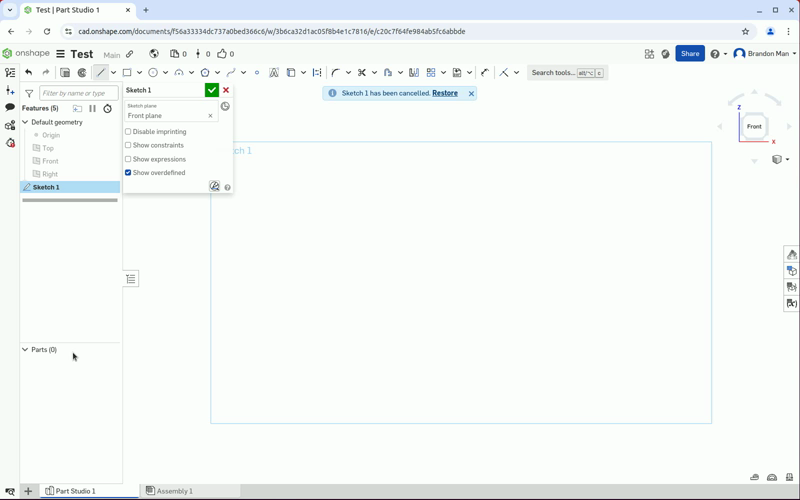
mouse_move(432, 395)
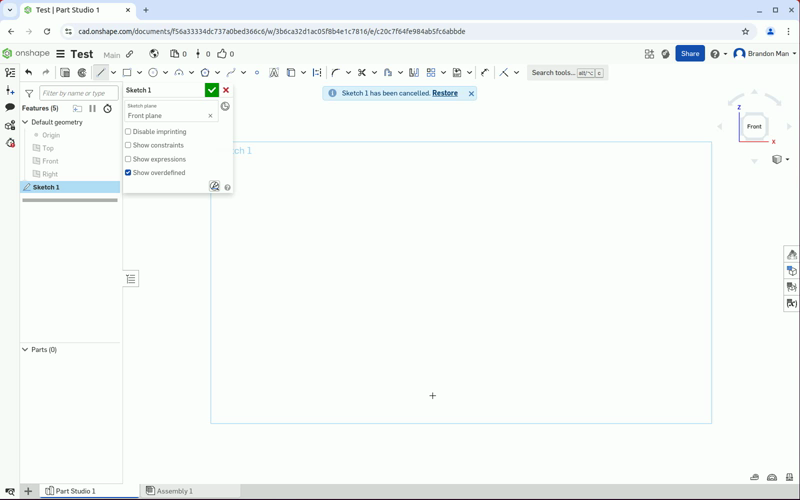
click(432, 395)
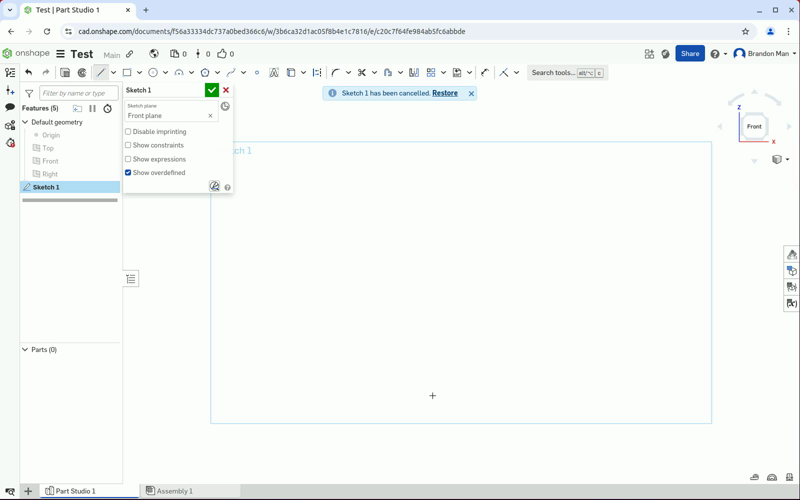
key_up(shift)
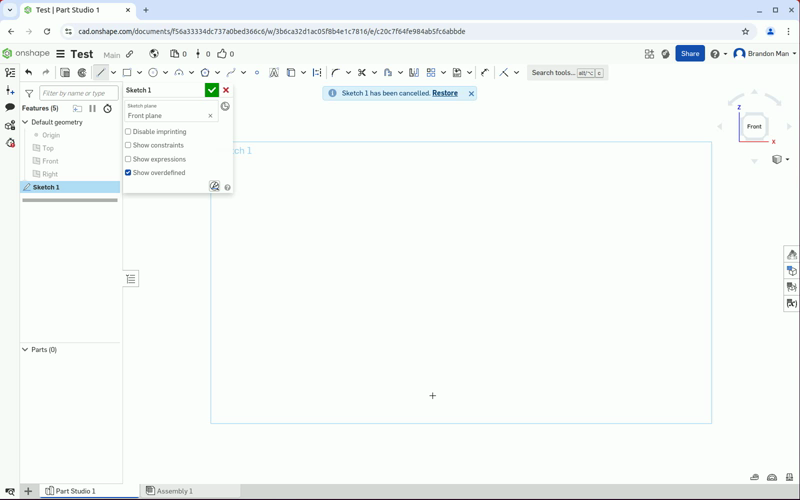
key_down(shift)
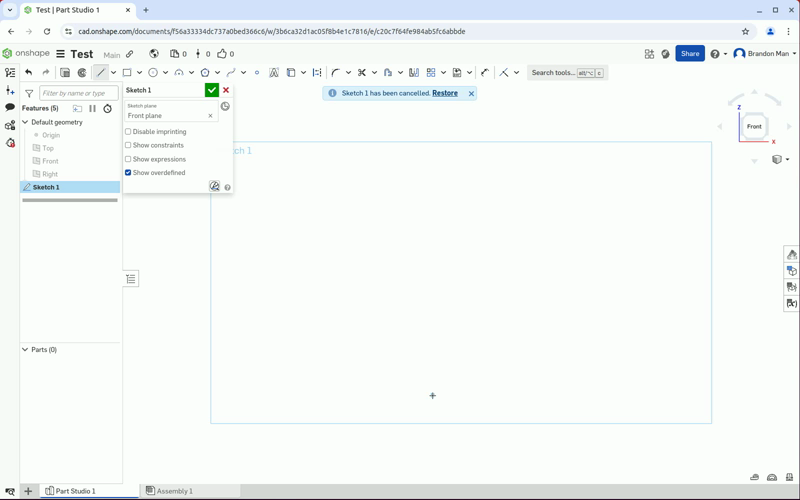
mouse_move(462, 395)
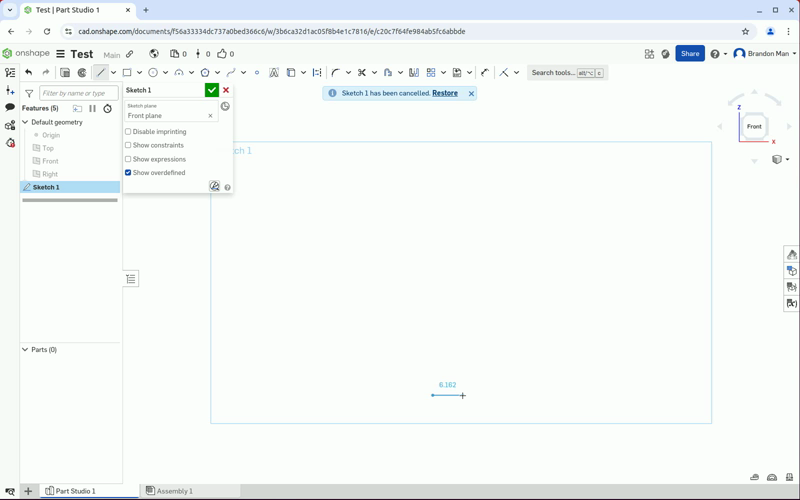
mouse_move(489, 395)
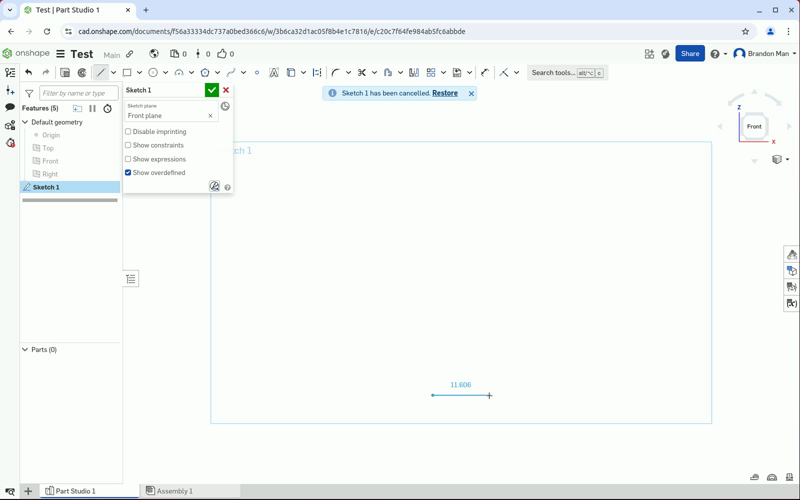
click(489, 395)
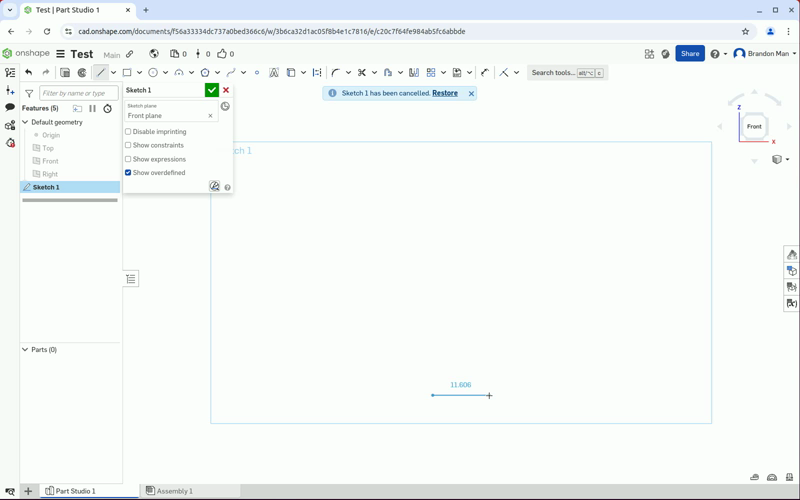
key_up(shift)
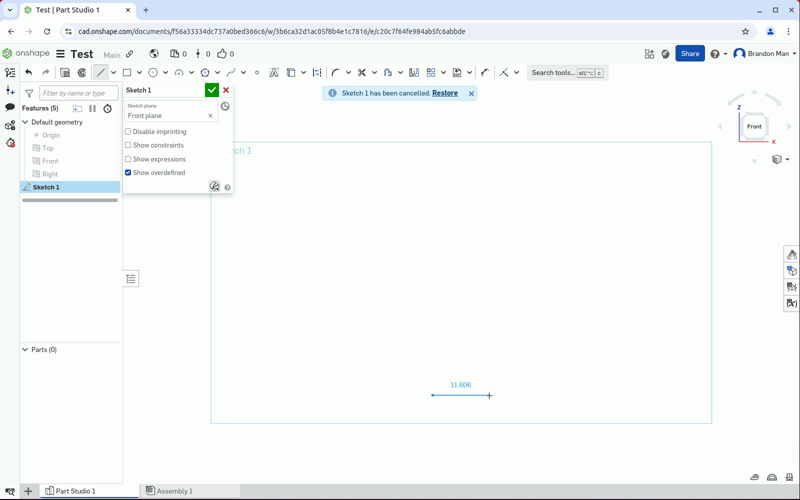
key_down(shift)
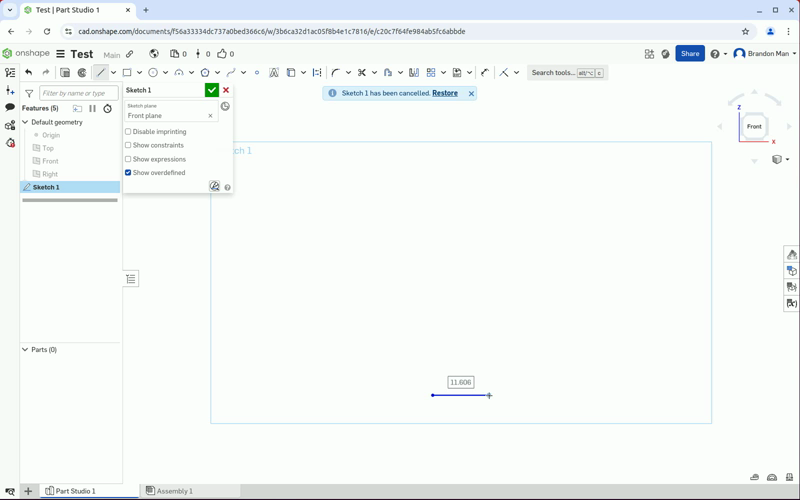
mouse_move(489, 171)
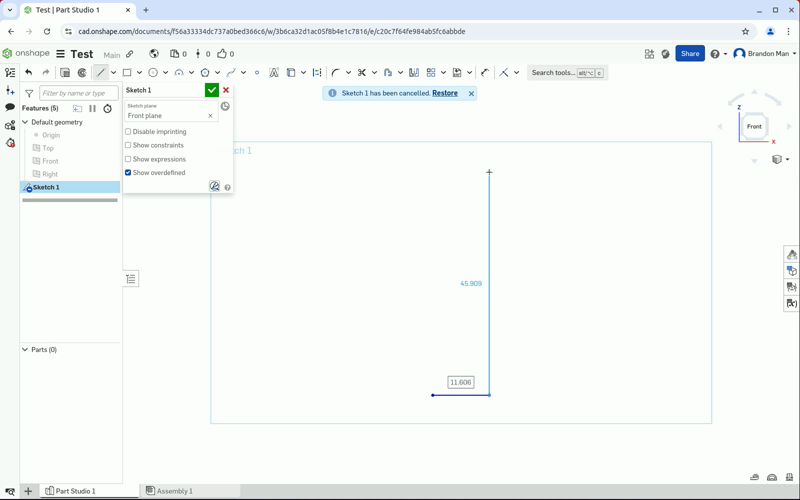
click(489, 171)
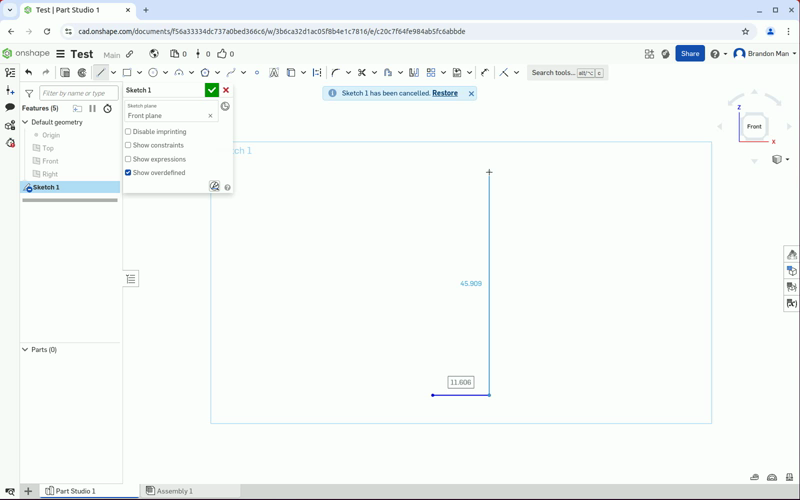
key_up(shift)
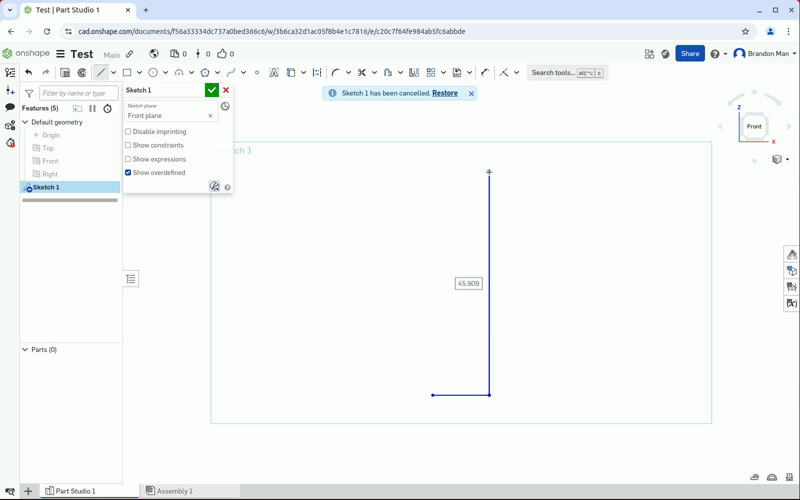
key_down(shift)
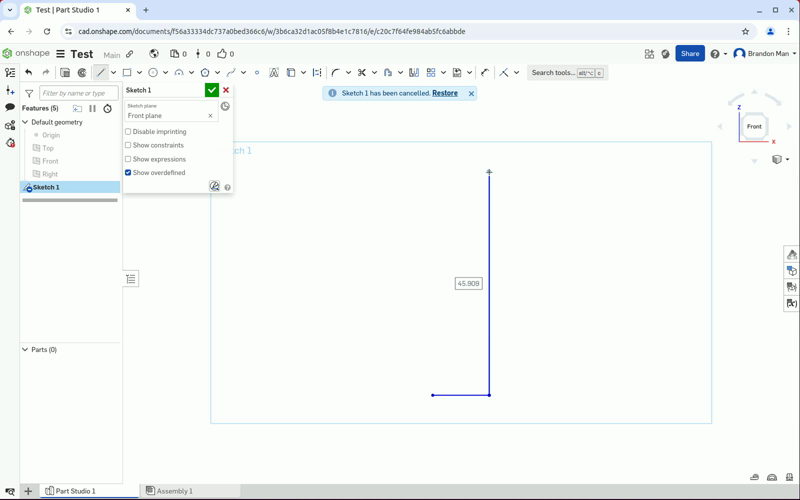
mouse_move(519, 171)
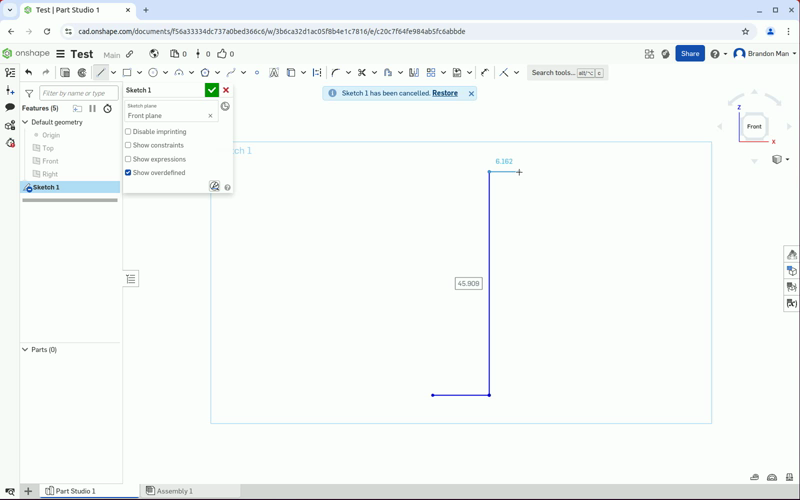
mouse_move(432, 171)
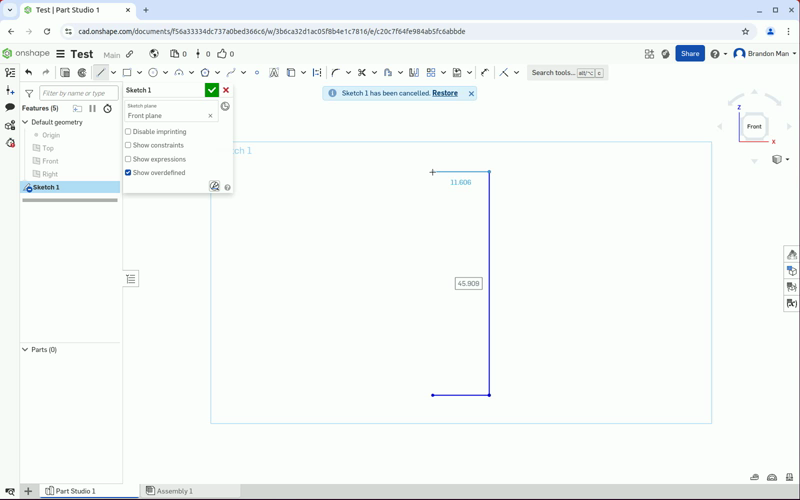
click(432, 171)
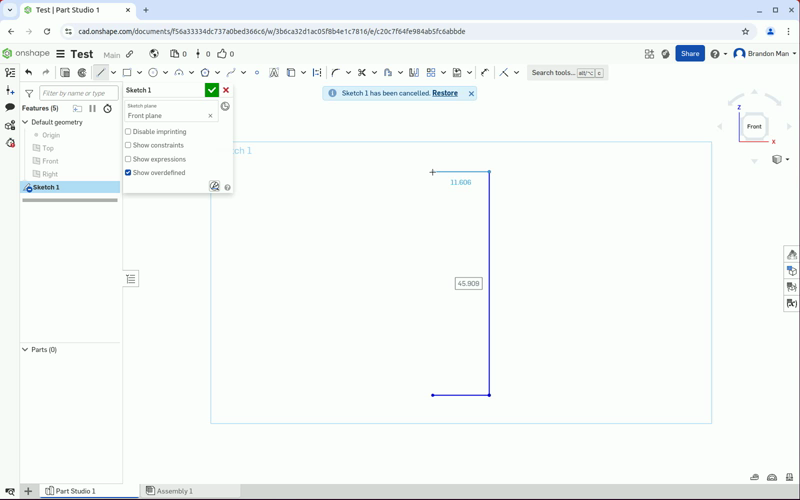
key_up(shift)
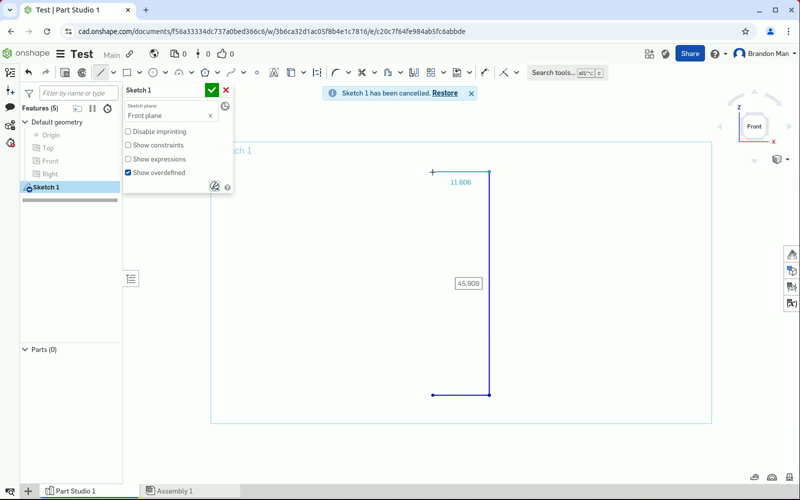
key_down(shift)
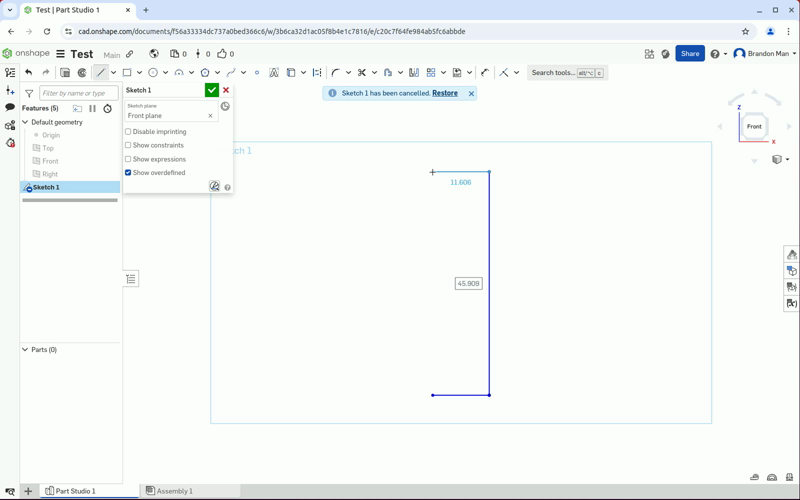
mouse_move(432, 395)
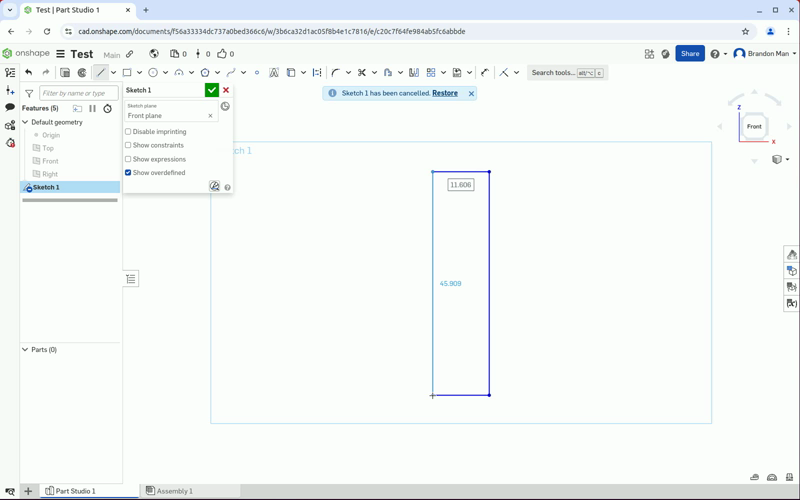
key_up(shift)
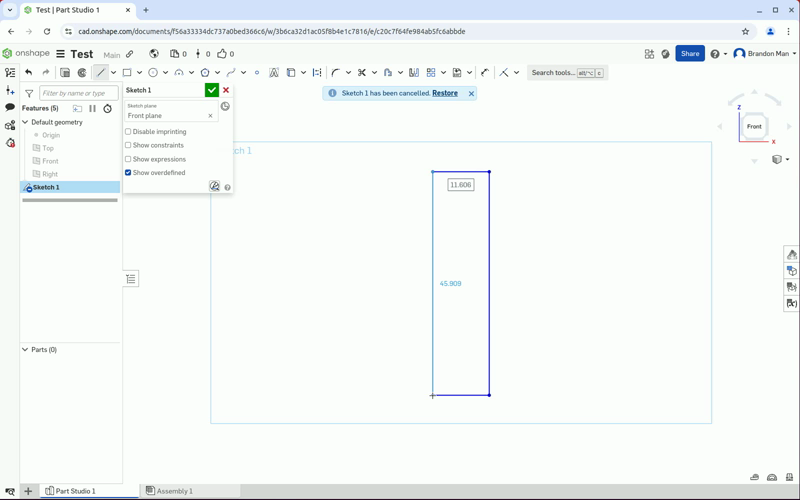
click(432, 395)
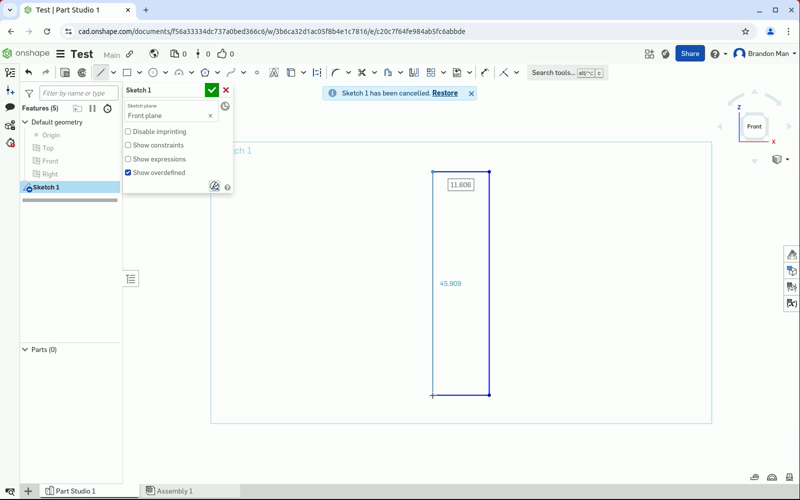
key(esc)
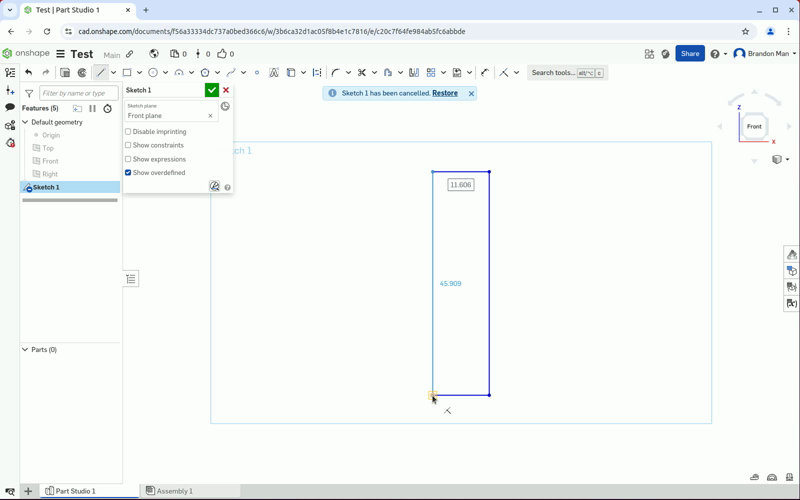
mouse_move(452, 259)
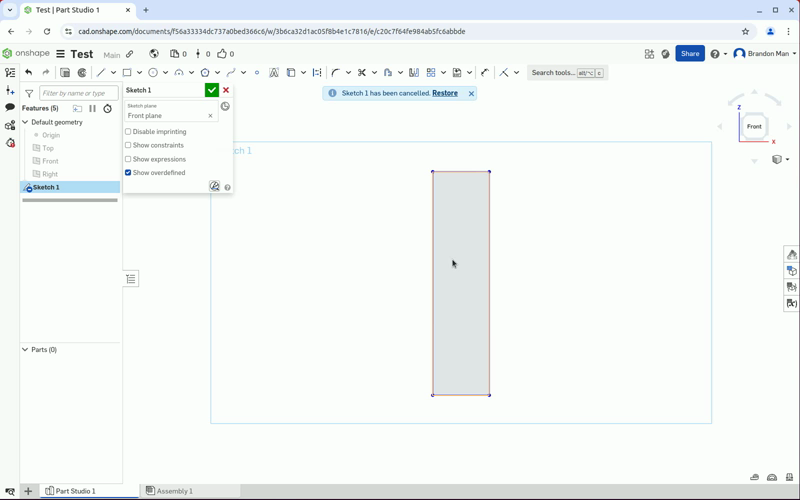
click(452, 259)
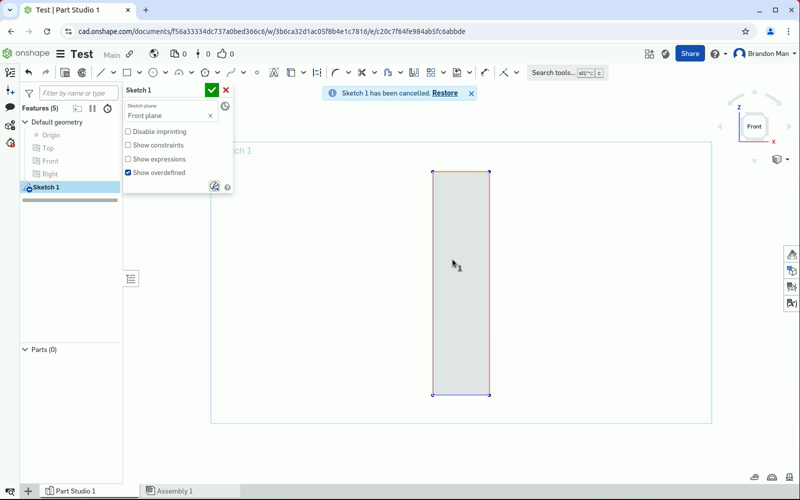
mouse_move(73, 352)
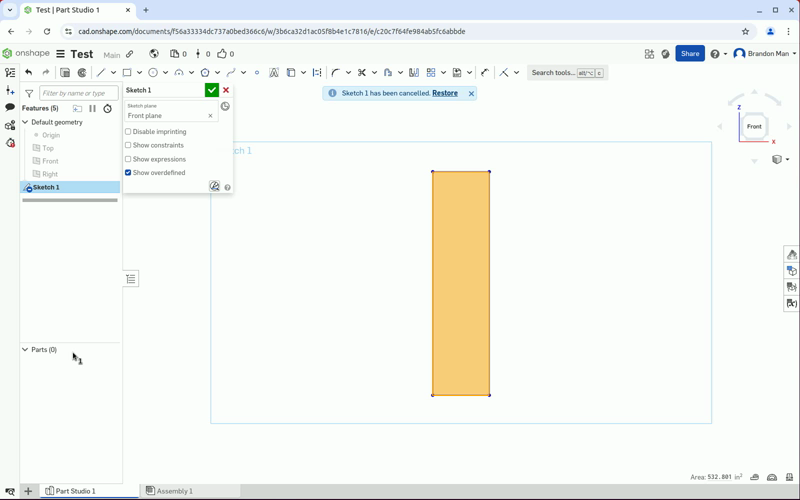
key(shift+y)
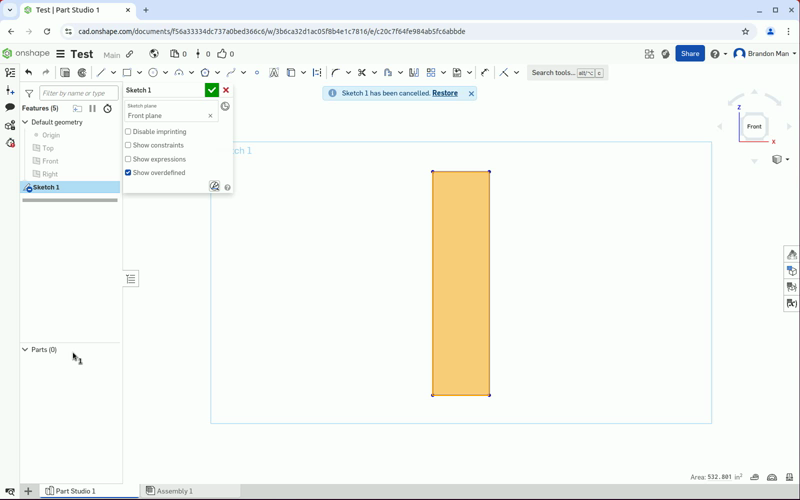
key(shift+e)
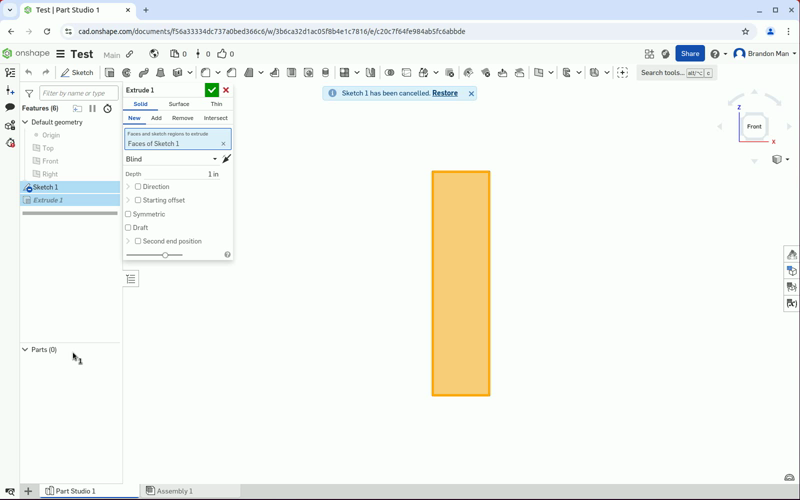
mouse_move(143, 106)
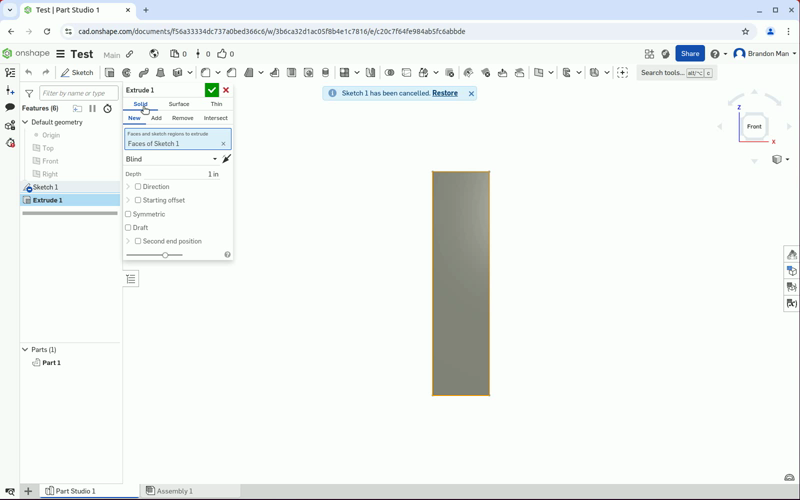
click(143, 106)
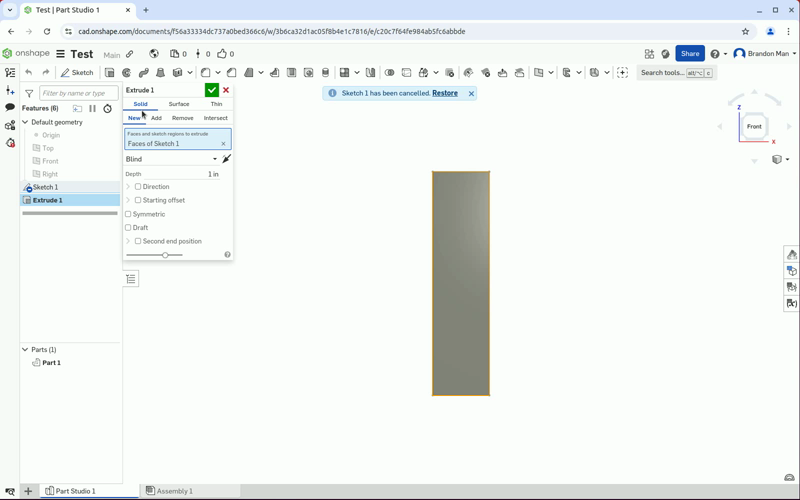
mouse_move(137, 120)
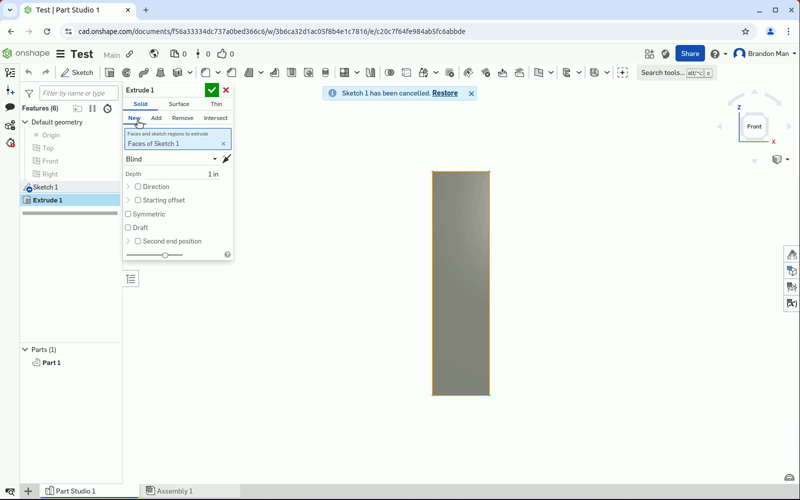
click(137, 120)
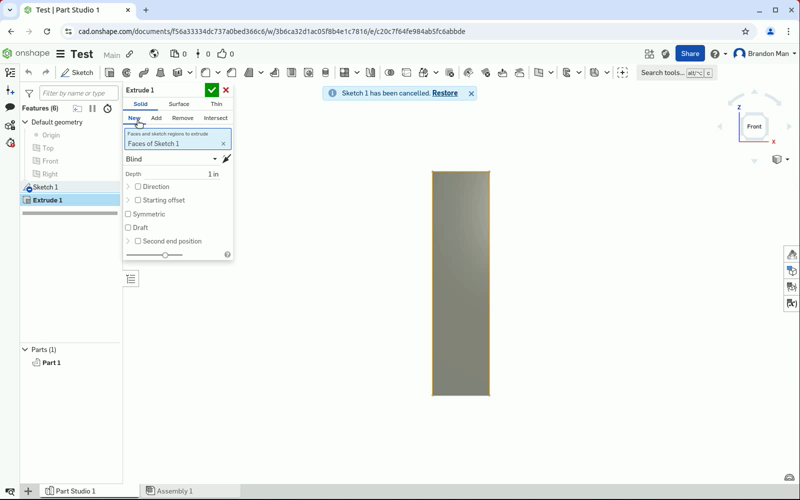
key(tab, 4)
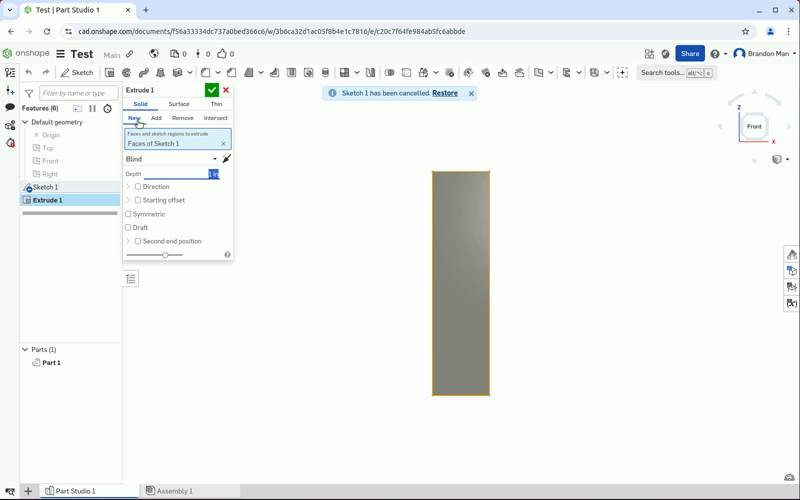
text(2.889)
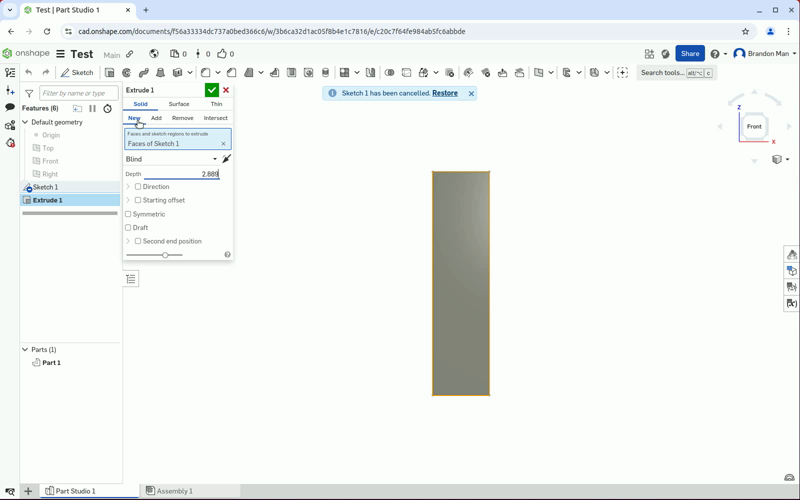
key(enter)
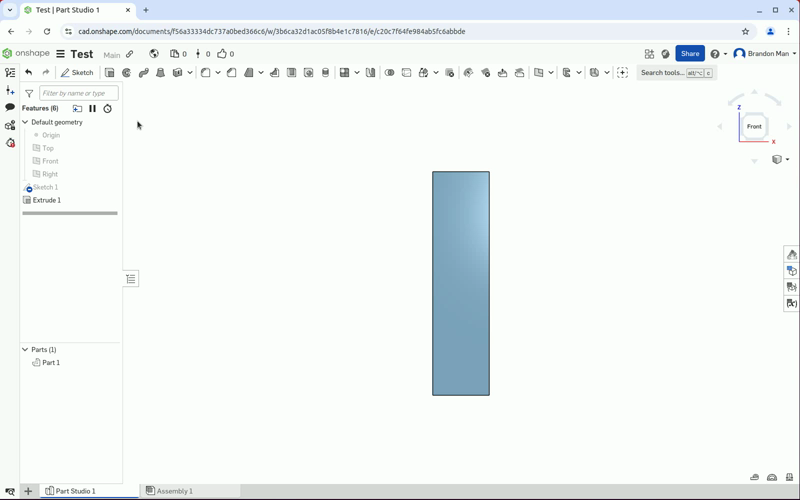
key(shift+h)
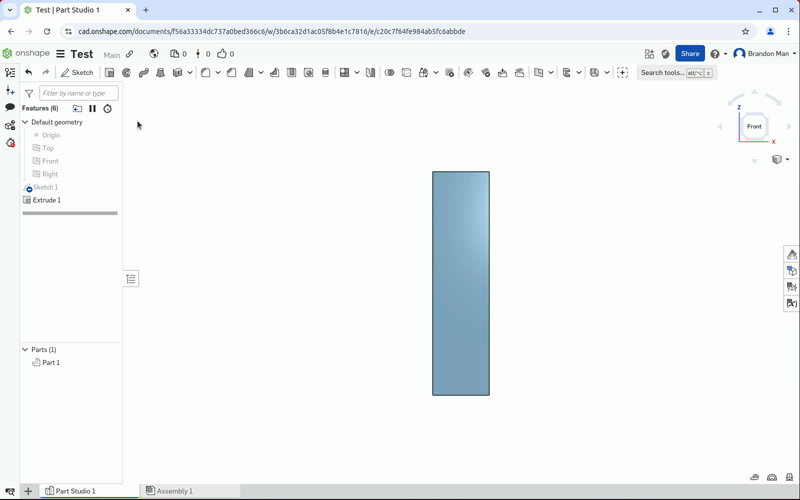
key(shift+h)
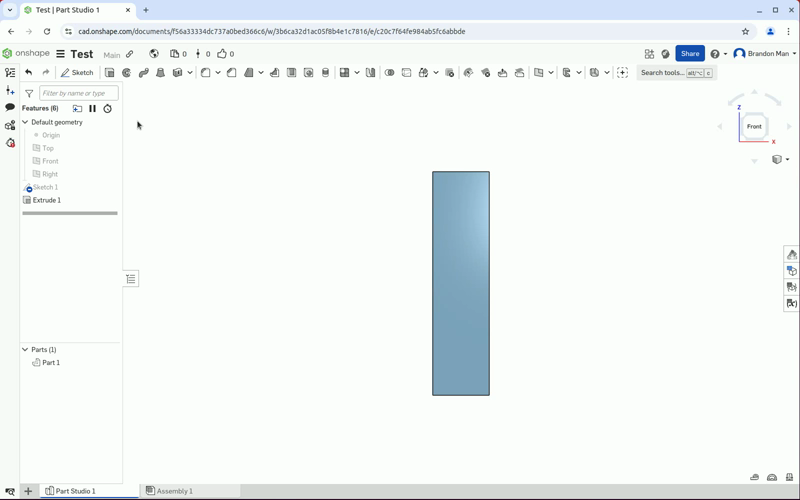
mouse_move(73, 189)
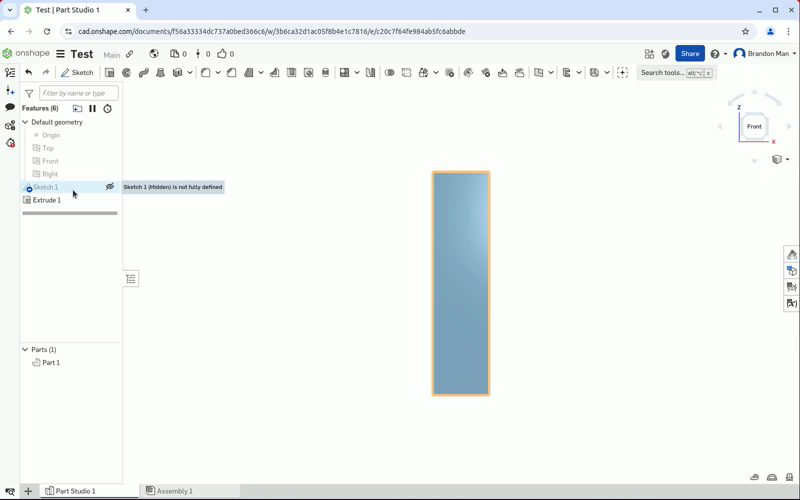
click(73, 189)
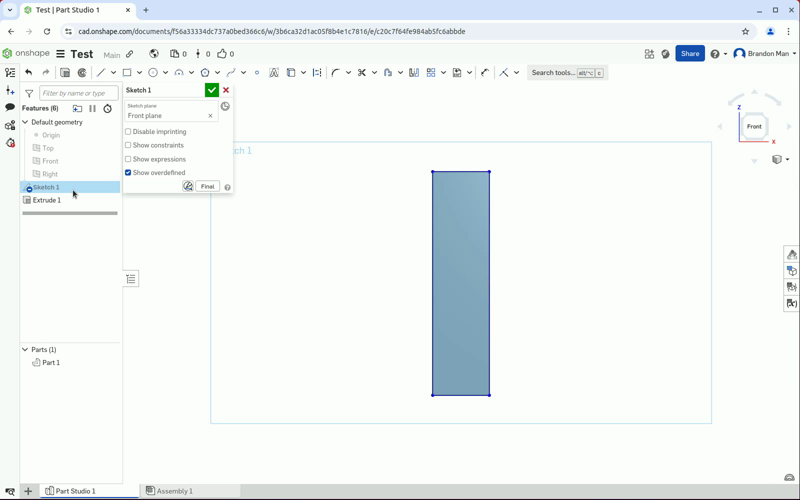
mouse_move(229, 92)
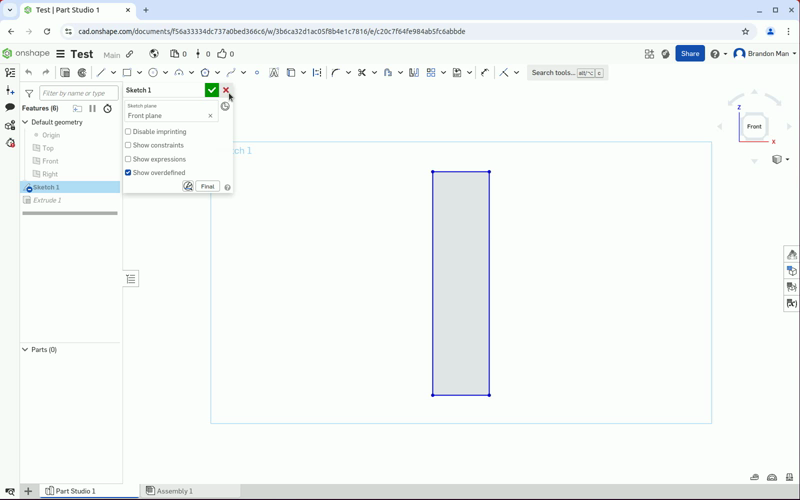
click(229, 92)
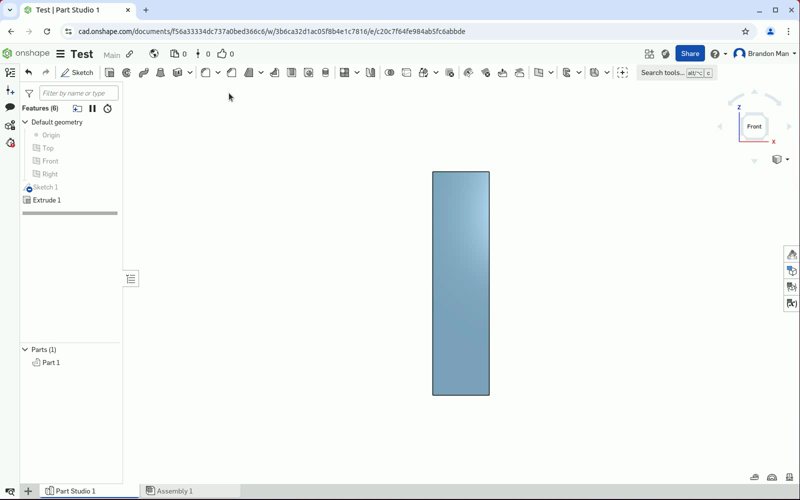
mouse_move(541, 75)
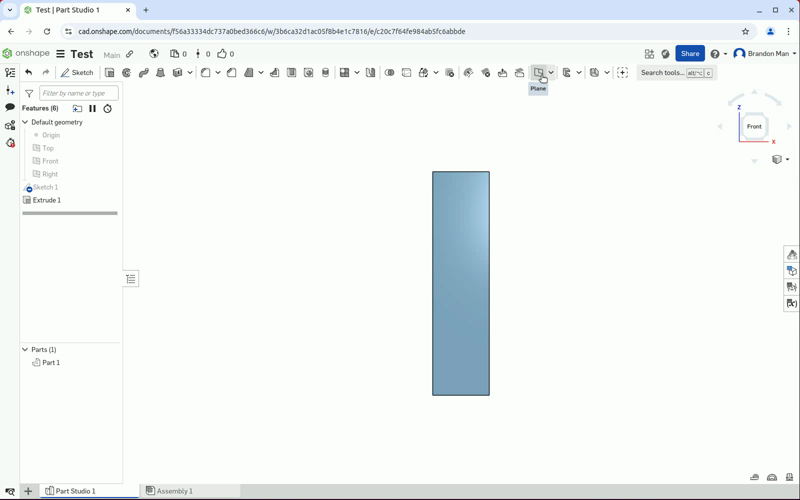
click(541, 75)
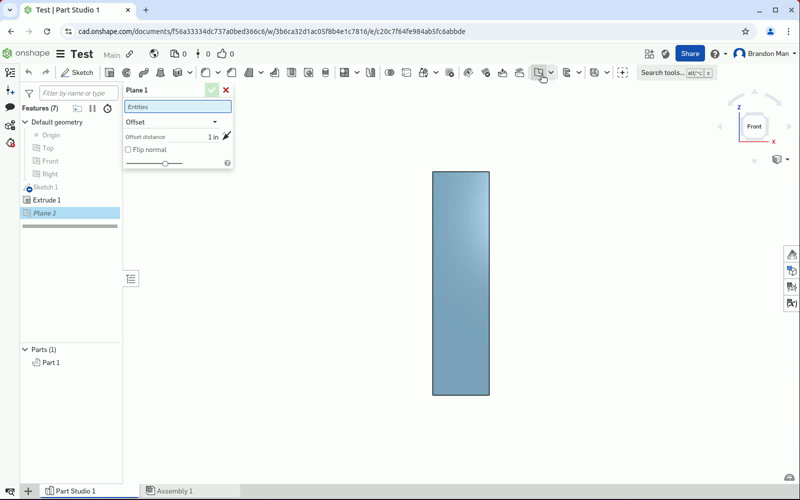
mouse_move(73, 163)
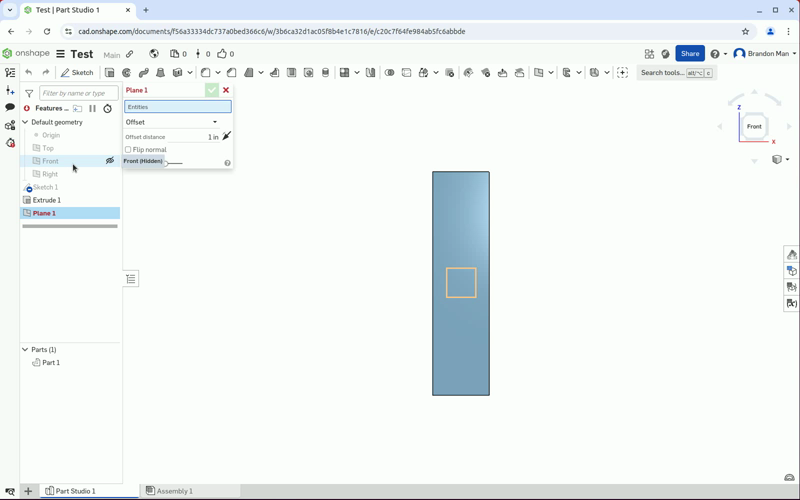
click(73, 163)
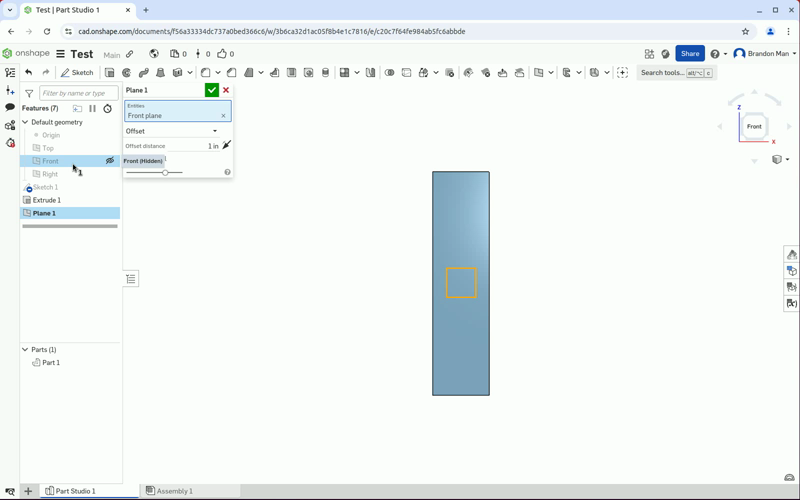
key(tab, 2)
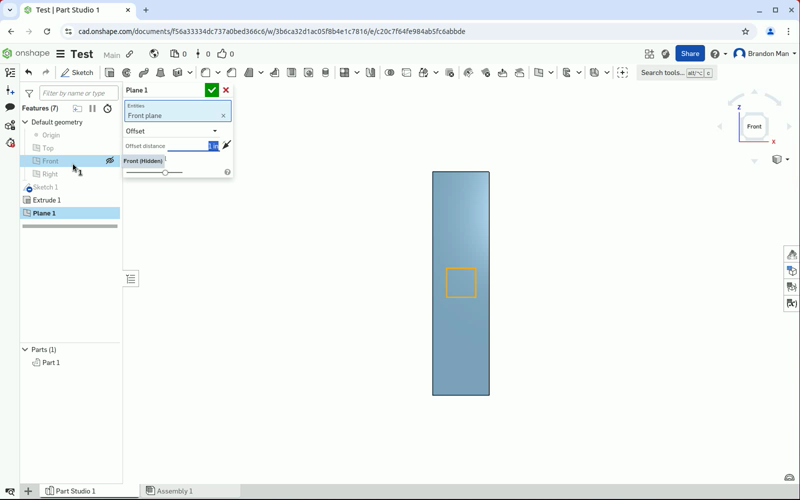
text(2.896)
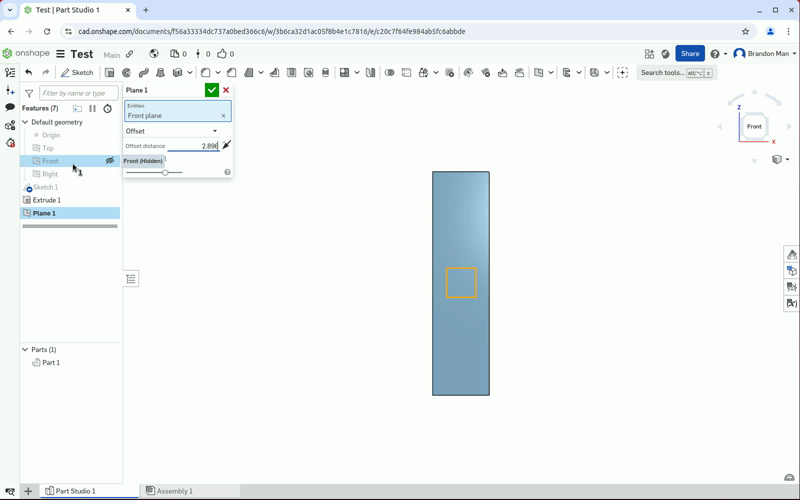
key(enter, 2)
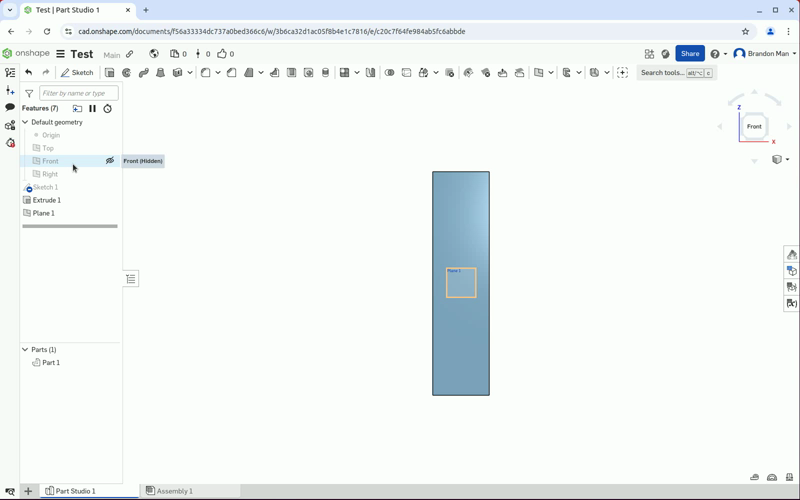
key(shift+s)
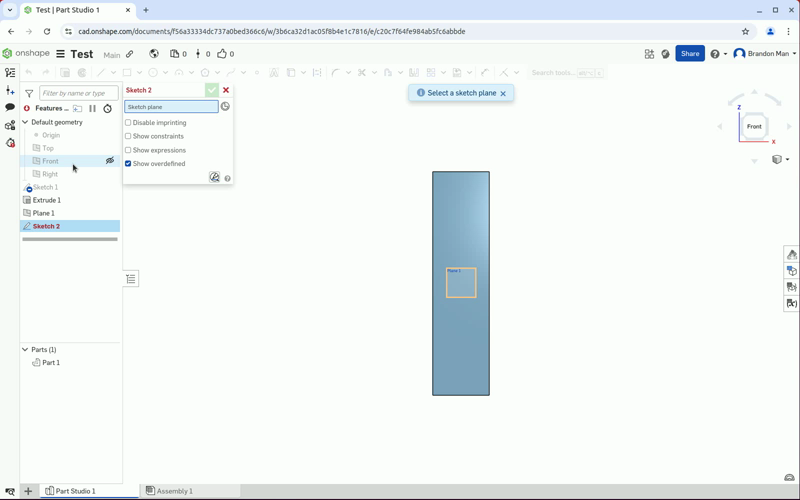
mouse_move(73, 215)
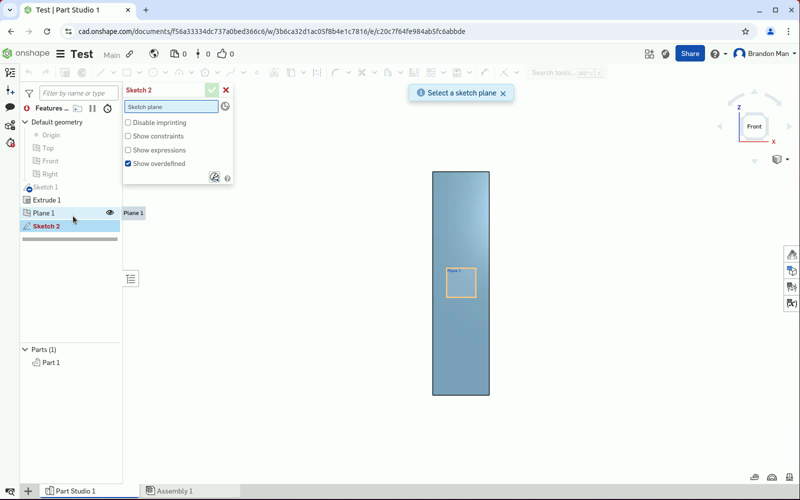
click(73, 215)
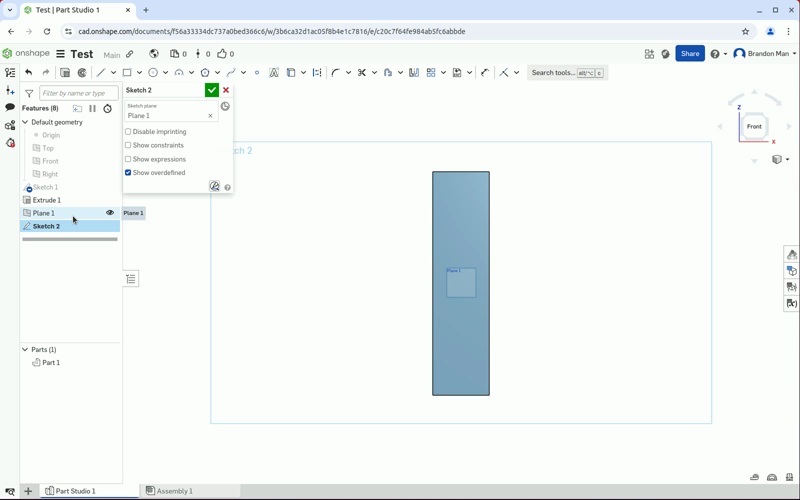
mouse_move(73, 352)
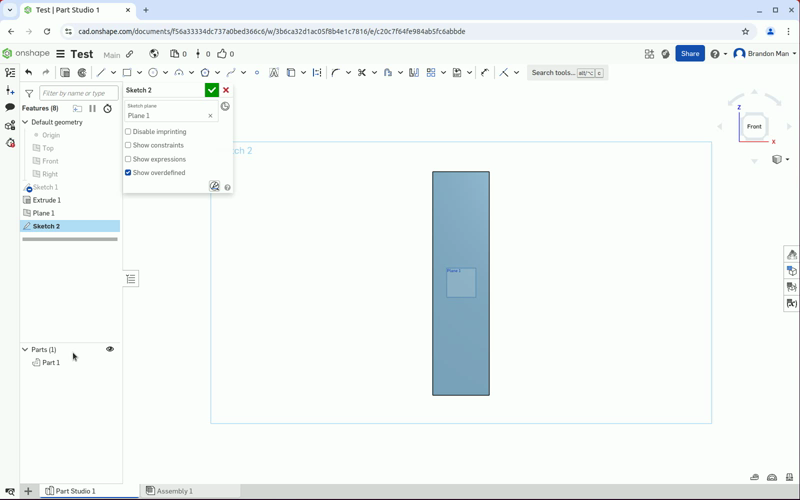
key(y)
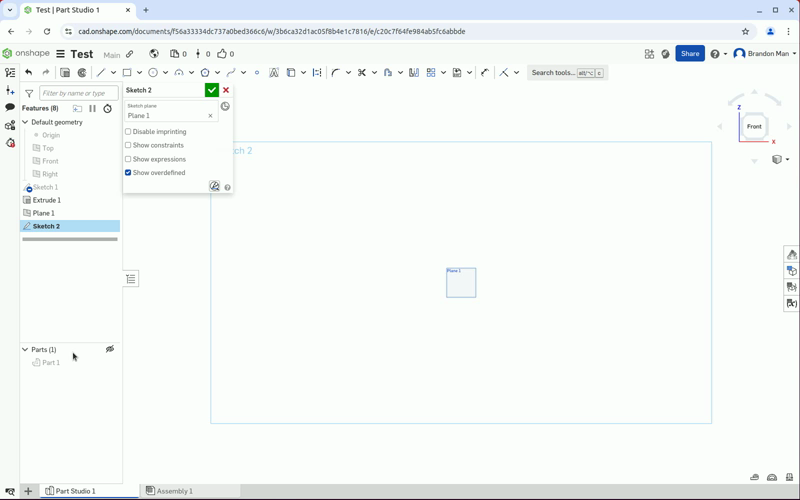
key(c)
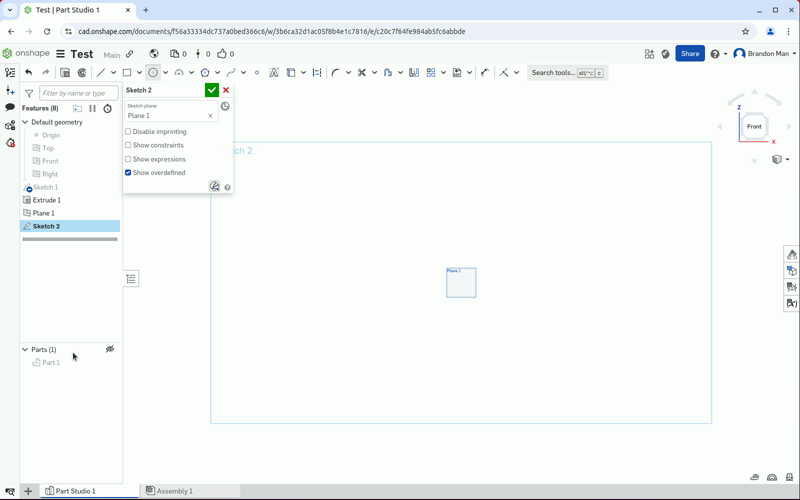
key_down(shift)
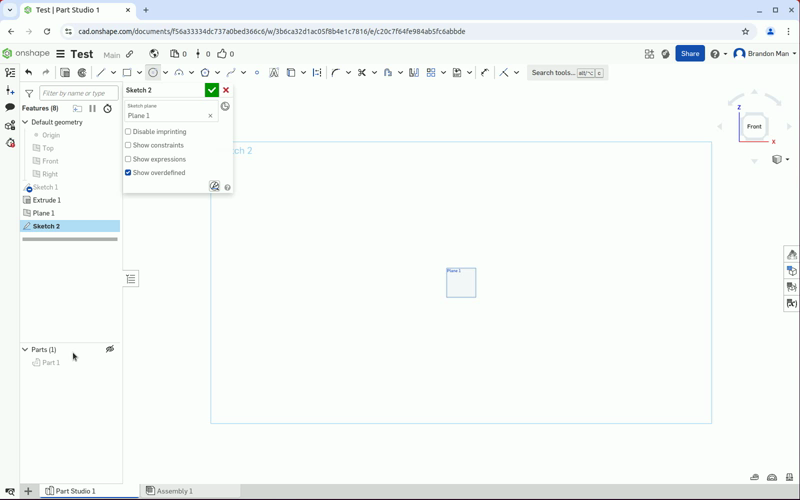
mouse_move(460, 363)
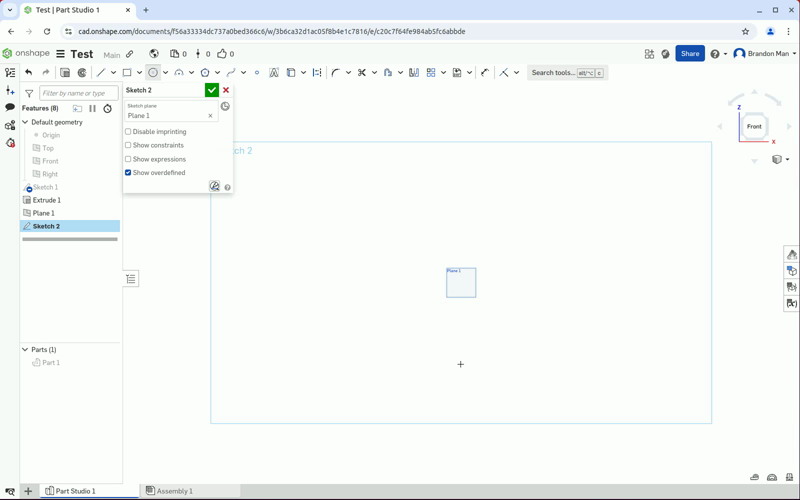
click(460, 363)
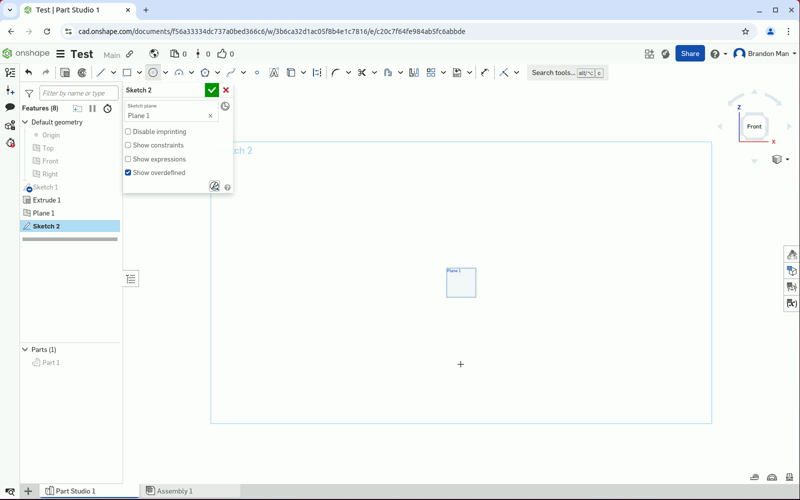
key_up(shift)
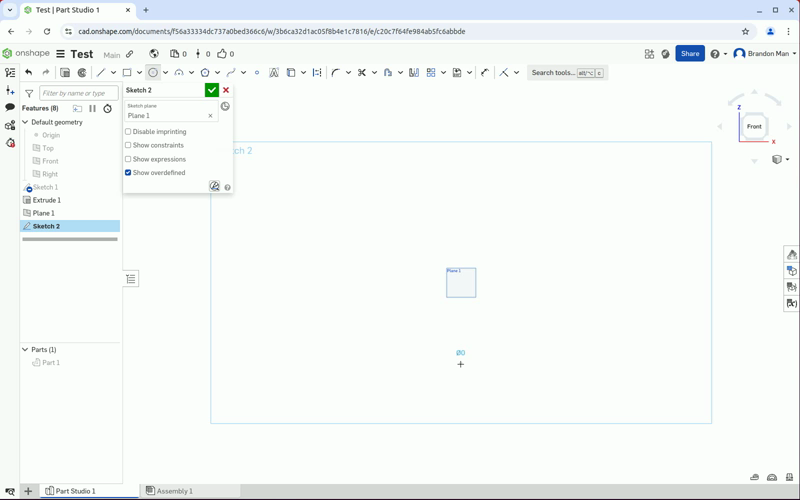
mouse_move(480, 363)
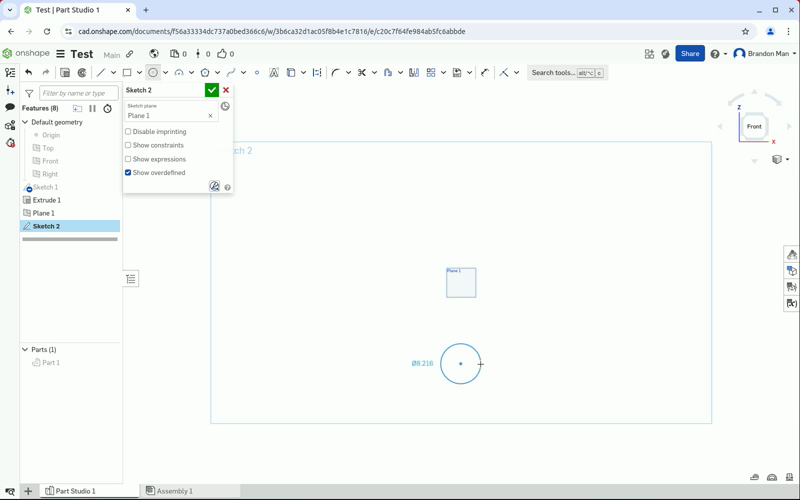
click(480, 363)
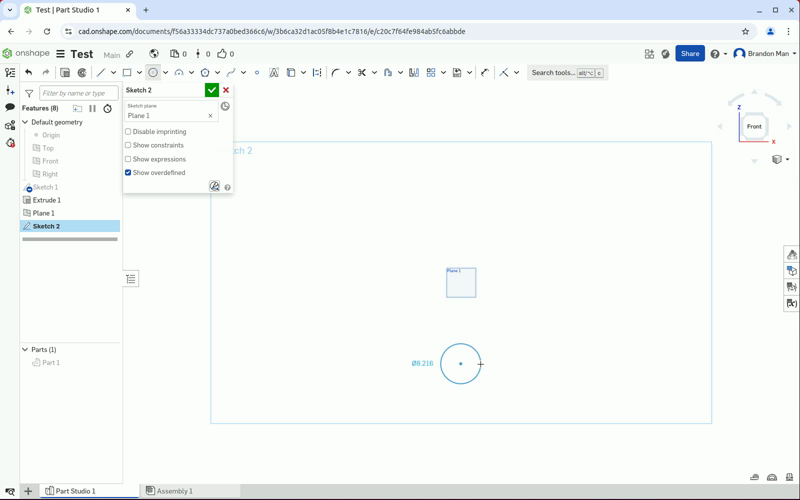
key(esc)
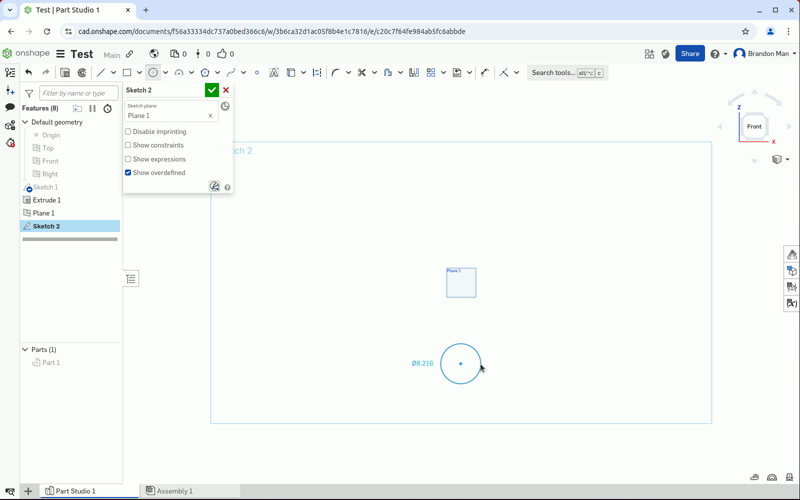
mouse_move(465, 368)
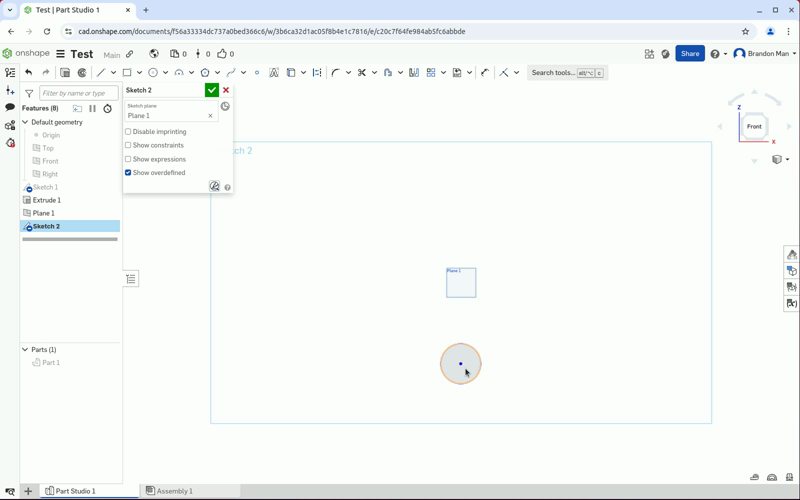
scroll(6)
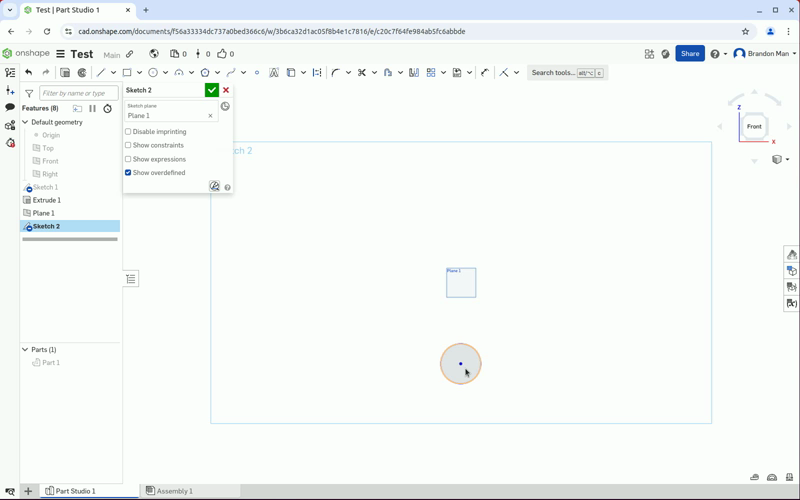
scroll(6)
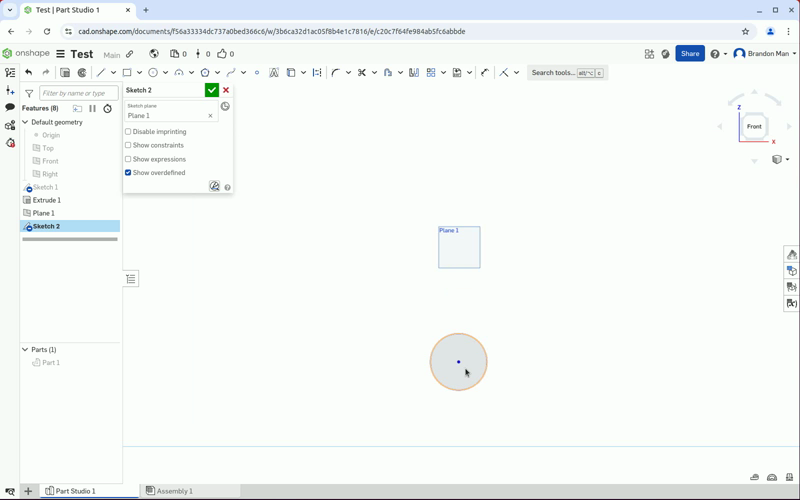
scroll(6)
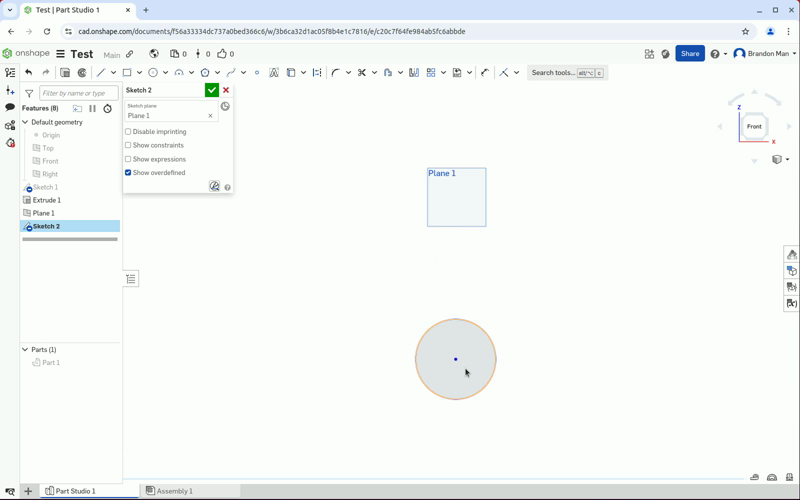
scroll(6)
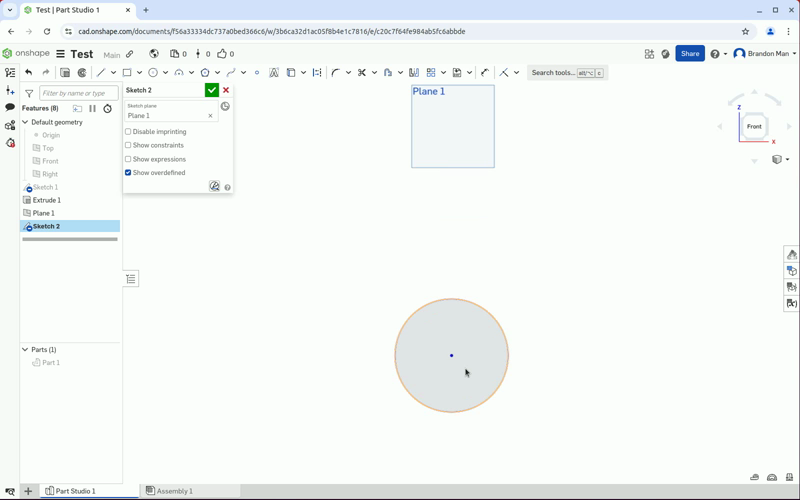
scroll(6)
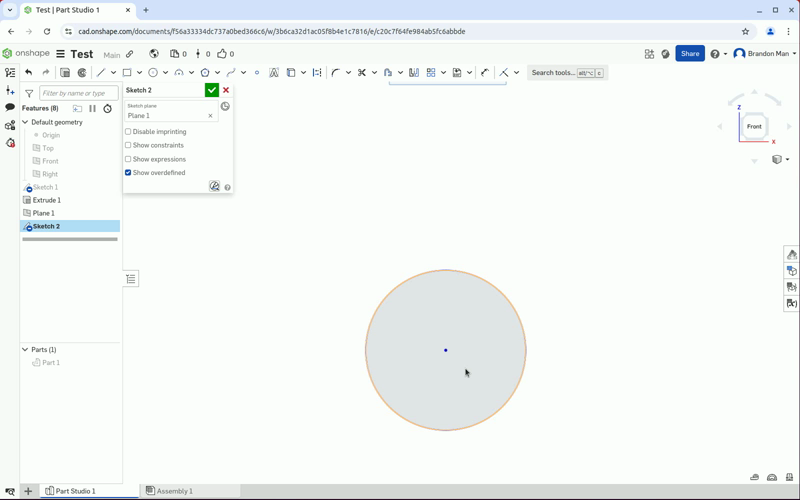
scroll(6)
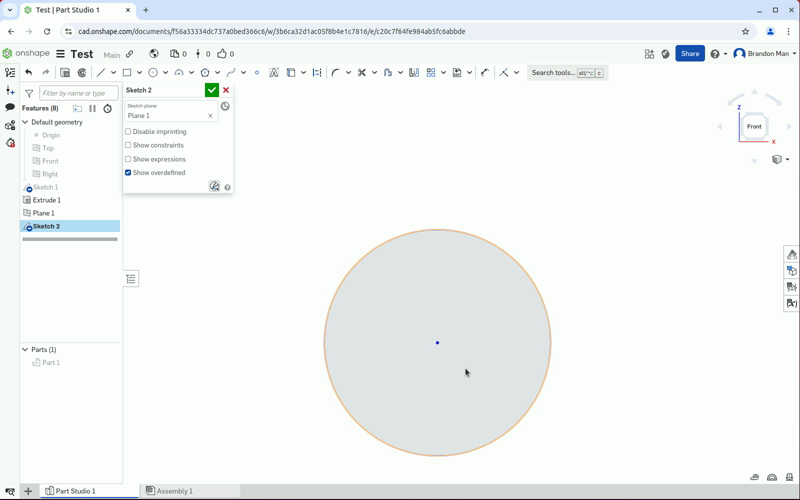
scroll(6)
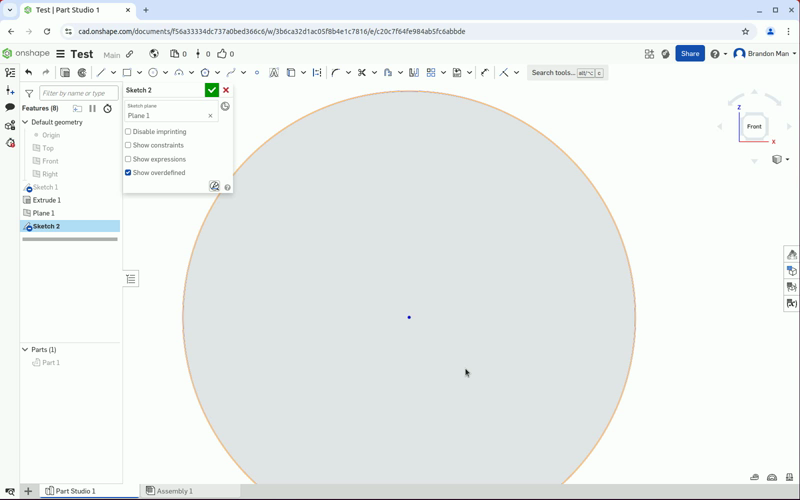
click(465, 368)
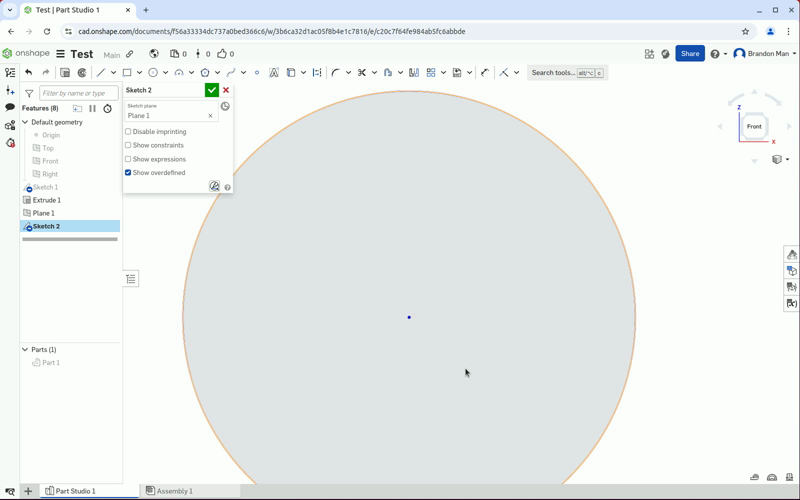
scroll(-6)
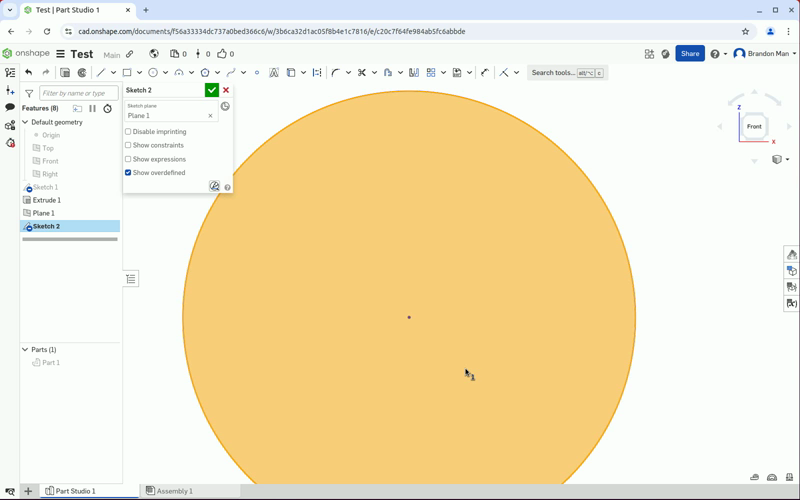
scroll(-6)
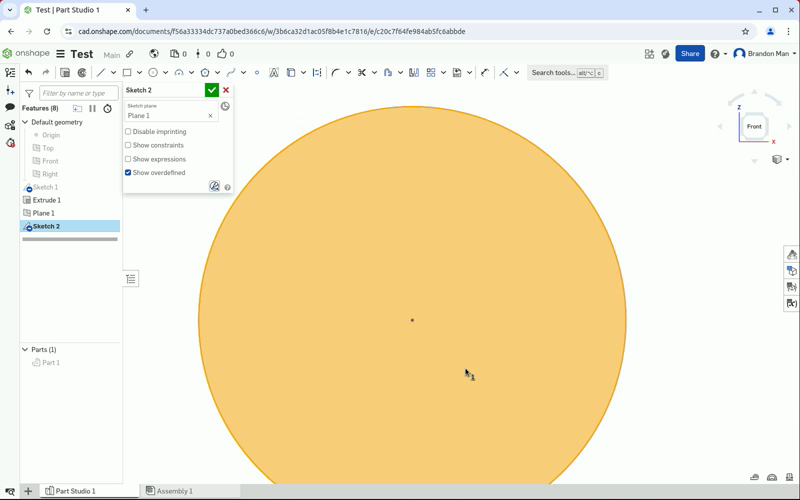
scroll(-6)
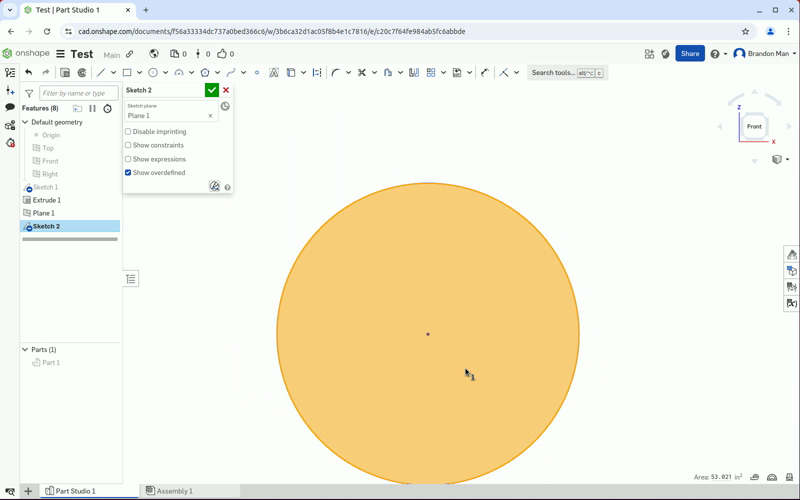
scroll(-6)
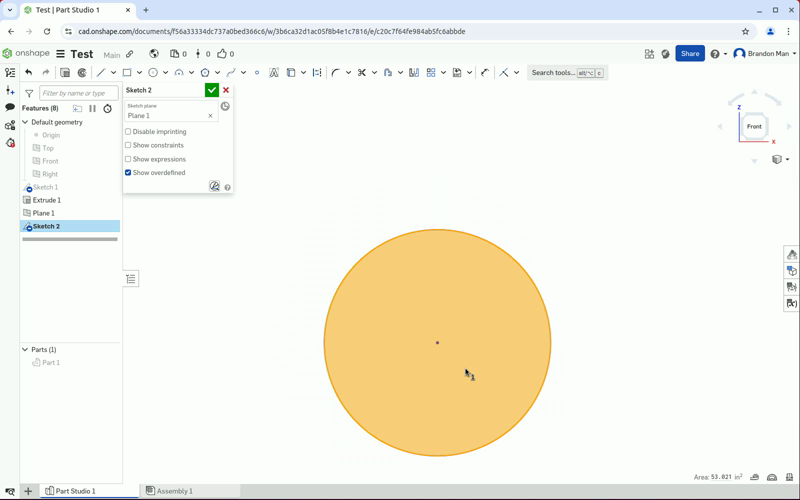
scroll(-6)
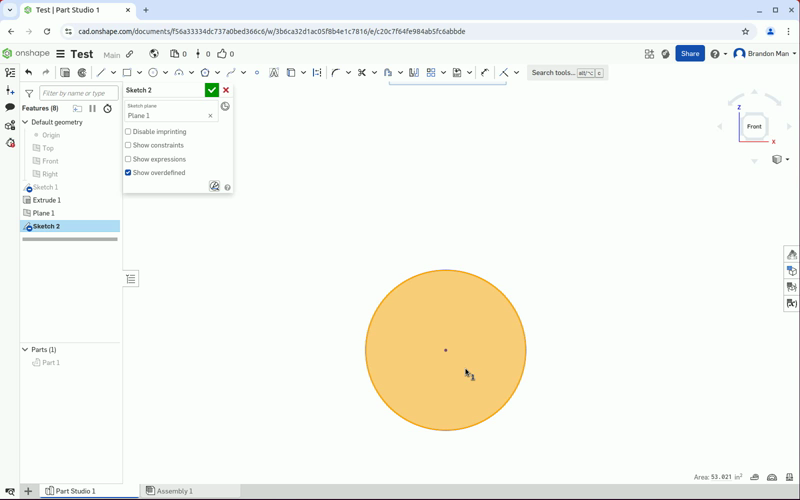
scroll(-6)
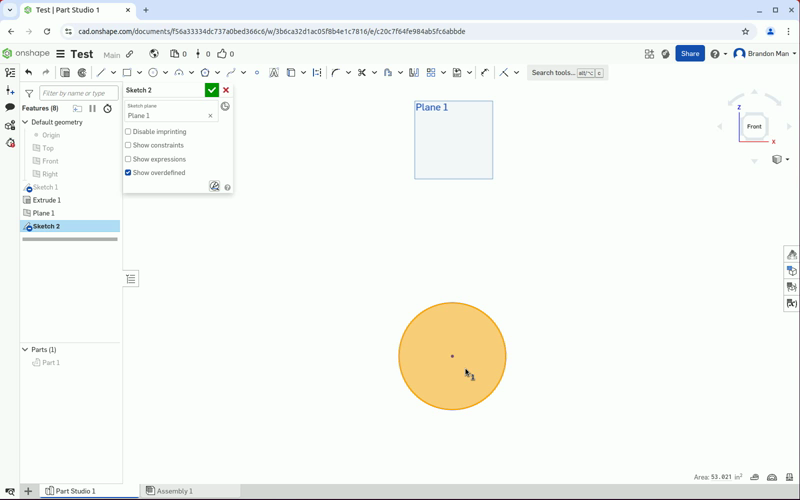
scroll(-6)
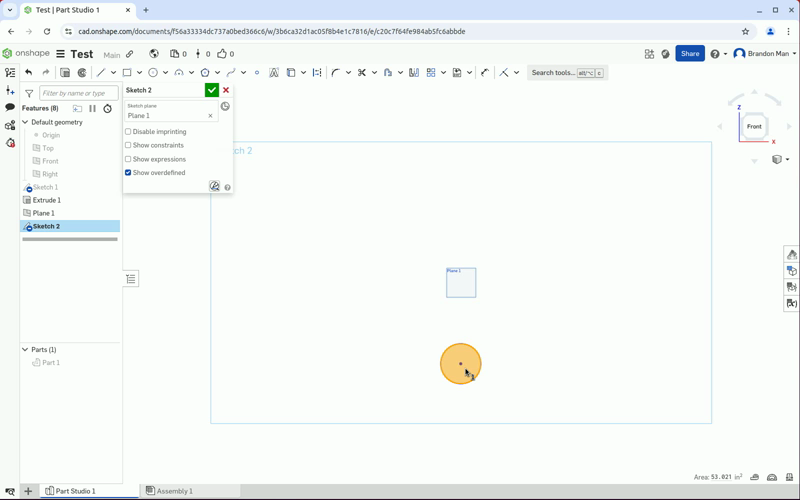
mouse_move(73, 352)
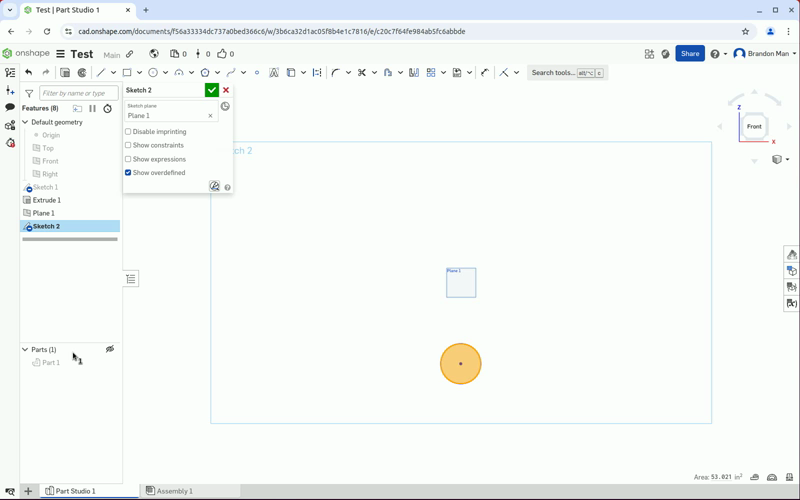
key(shift+y)
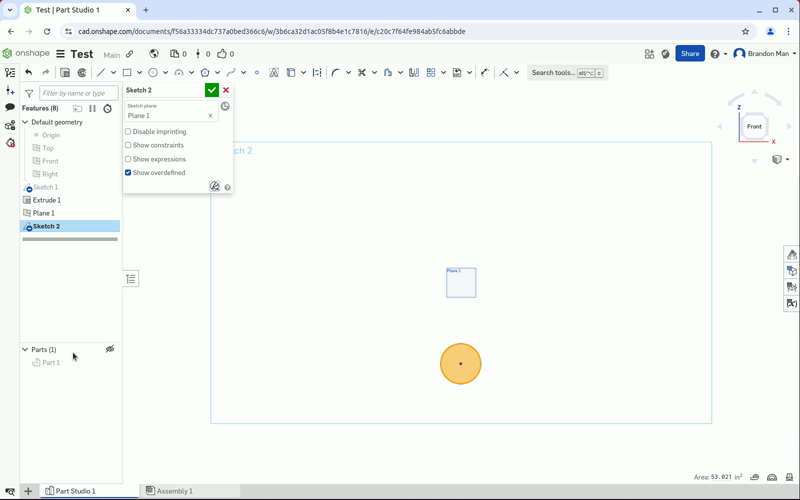
key(shift+e)
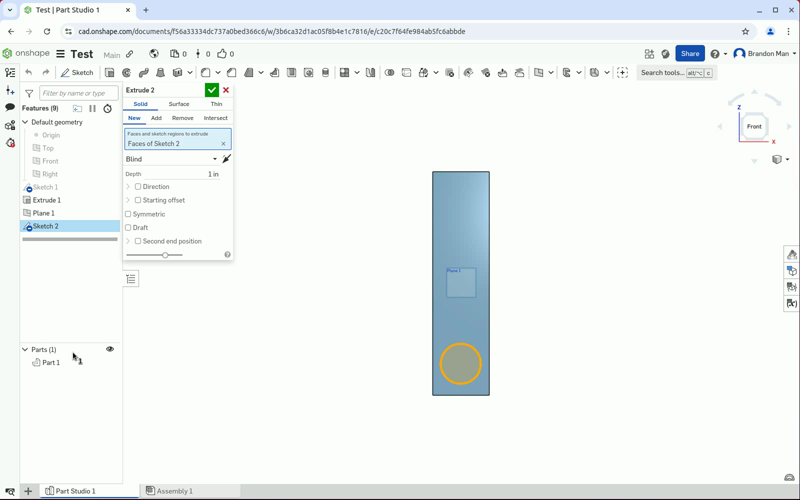
mouse_move(143, 106)
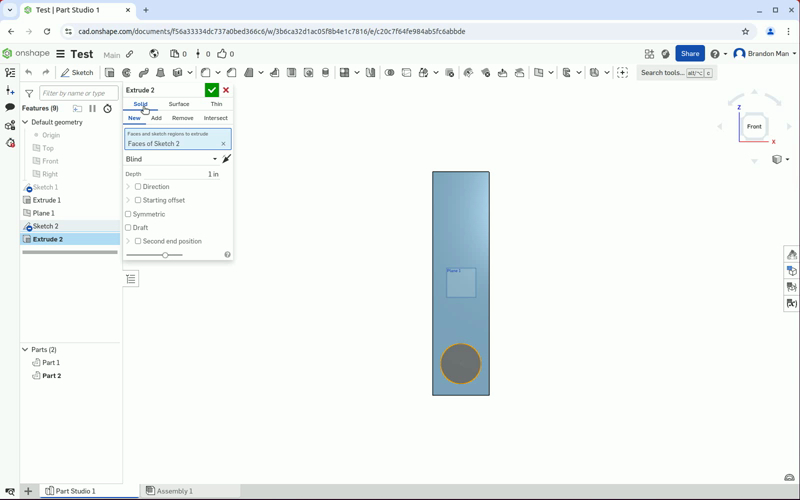
click(143, 106)
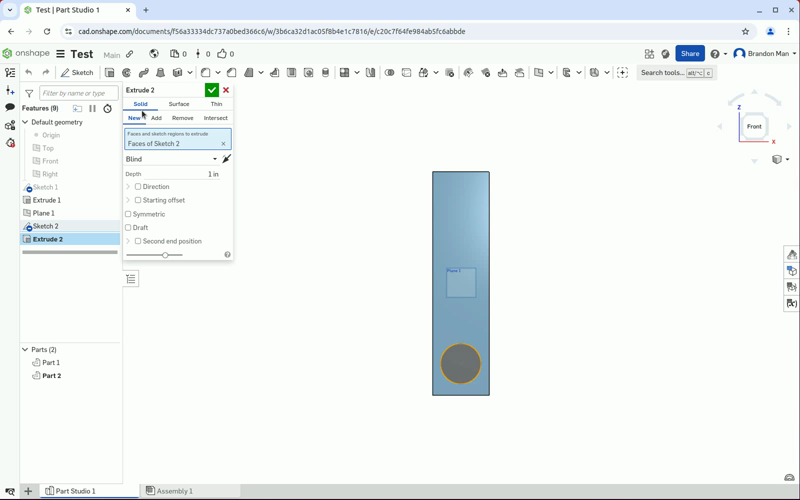
mouse_move(137, 120)
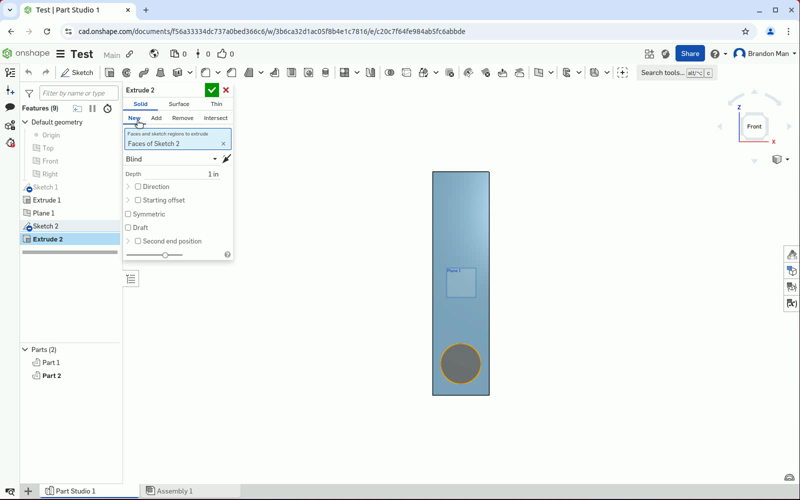
click(137, 120)
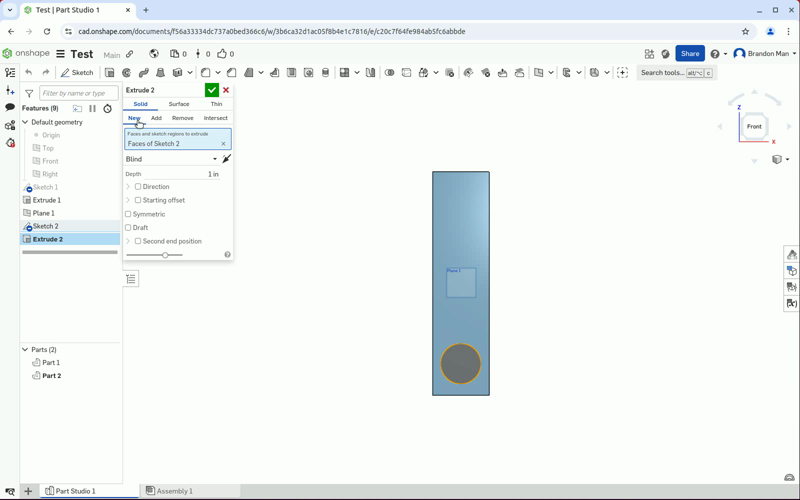
key(tab, 4)
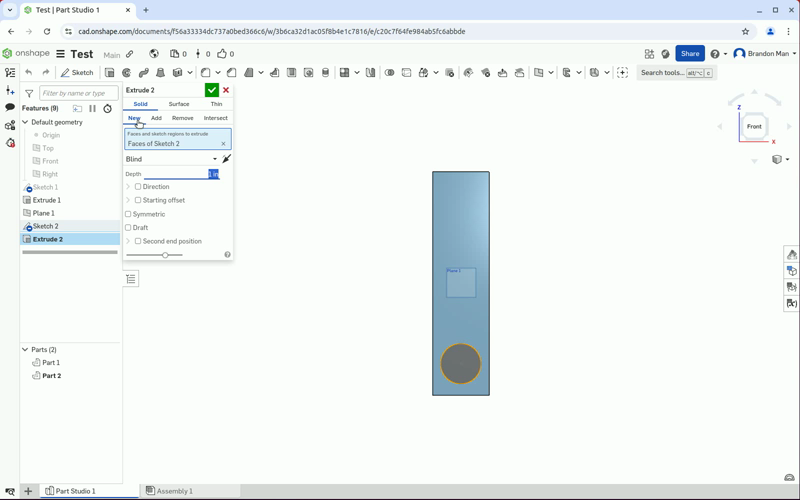
text(0.722)
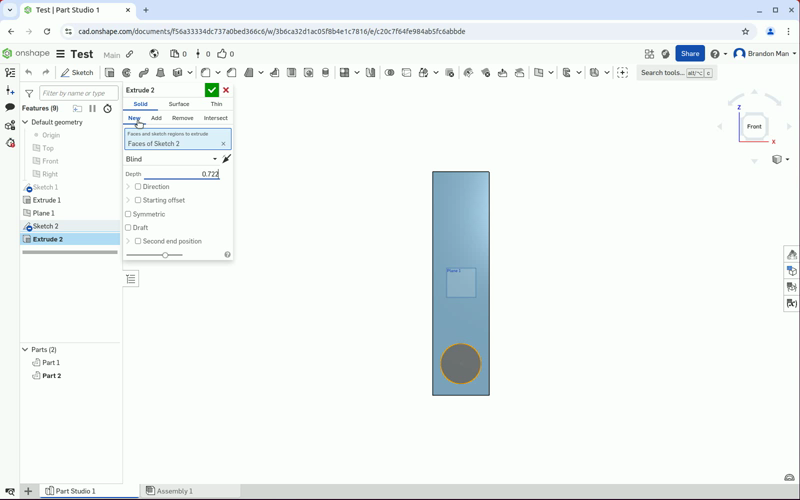
key(enter)
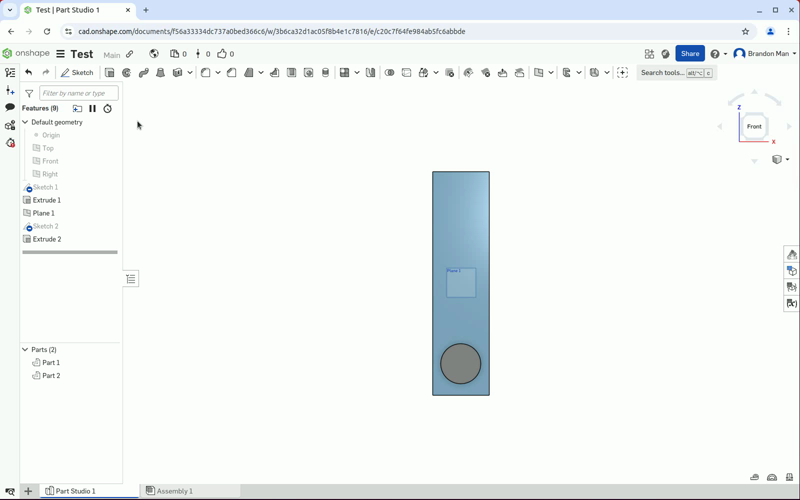
key(shift+h)
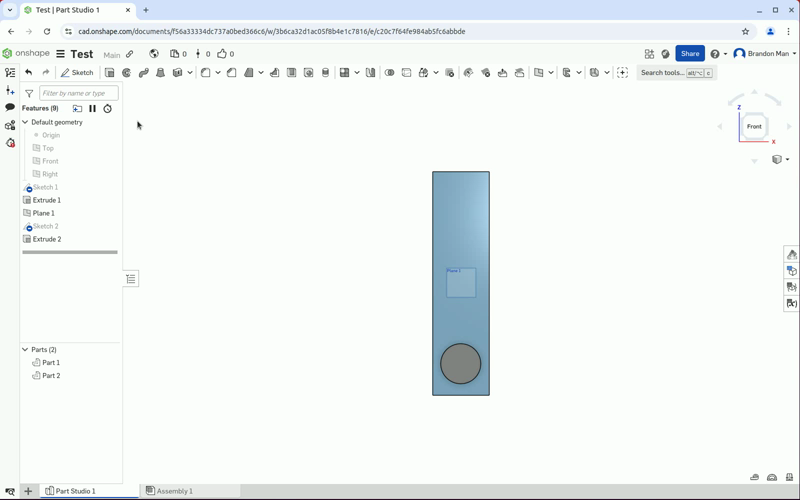
key(shift+h)
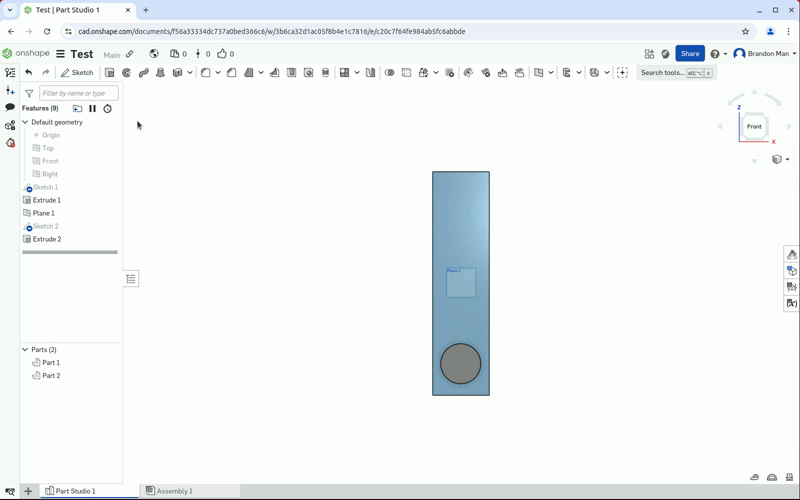
mouse_move(73, 189)
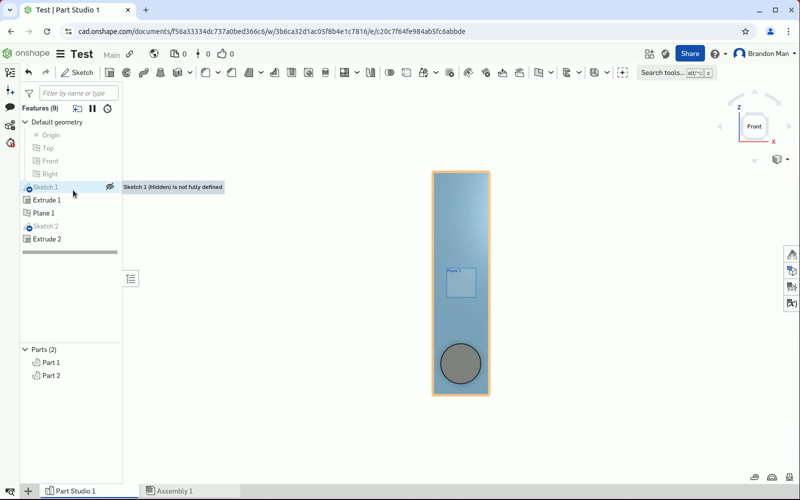
click(73, 189)
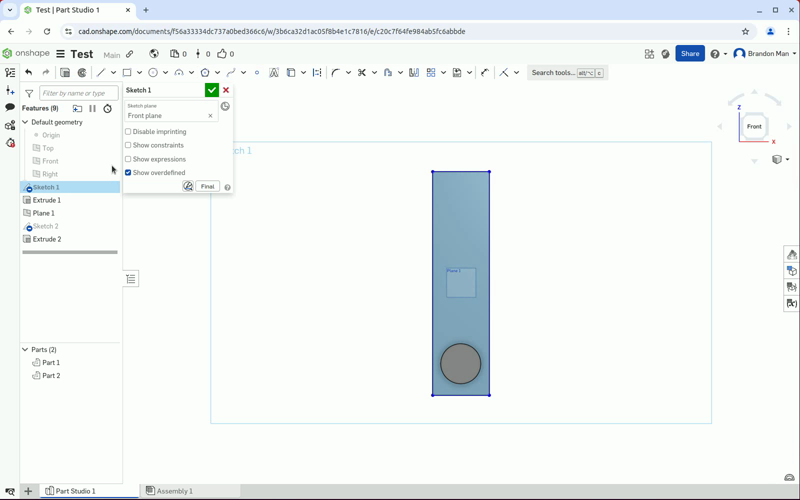
mouse_move(229, 92)
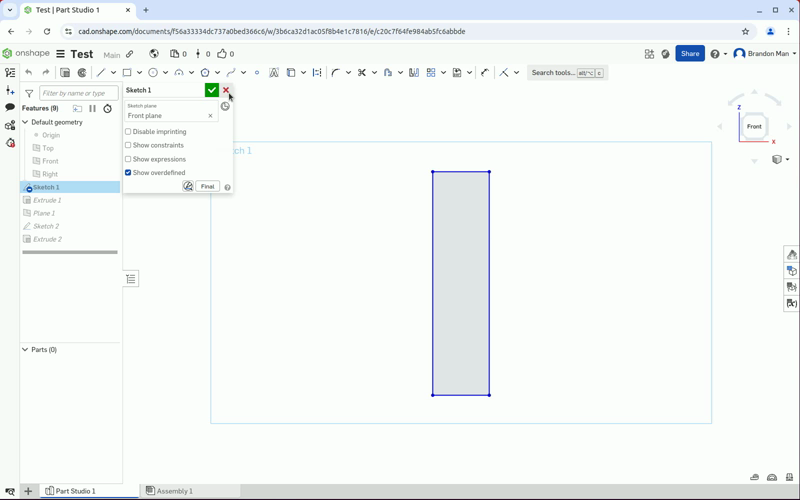
click(229, 92)
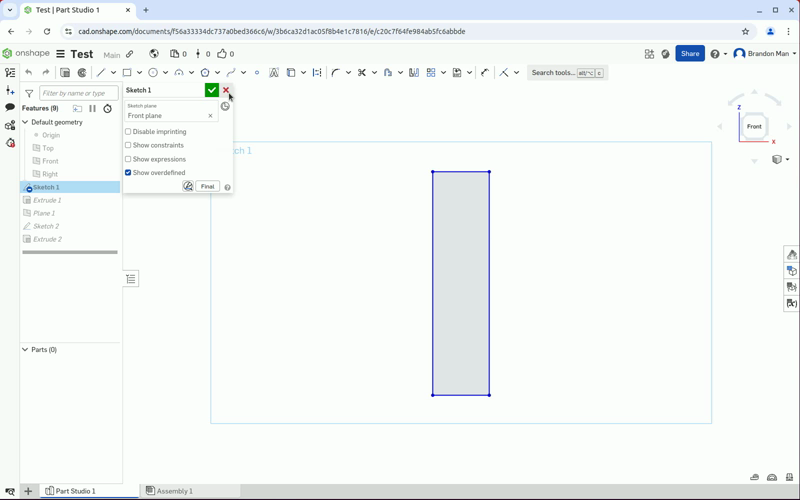
key(shift+s)
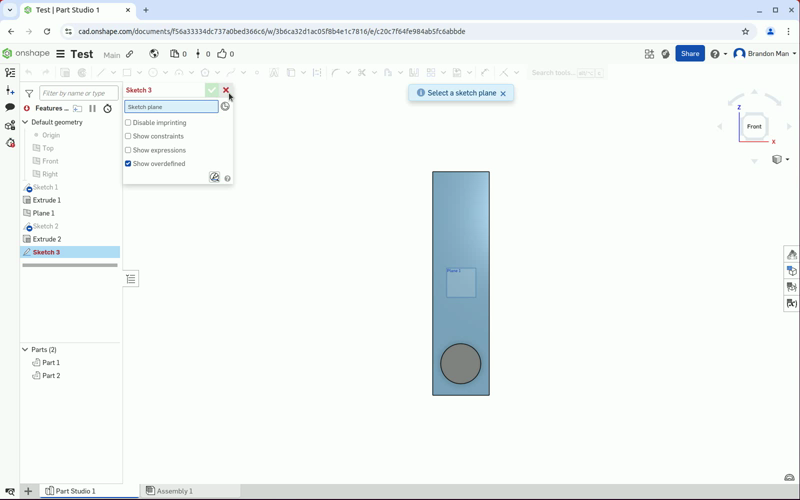
mouse_move(73, 215)
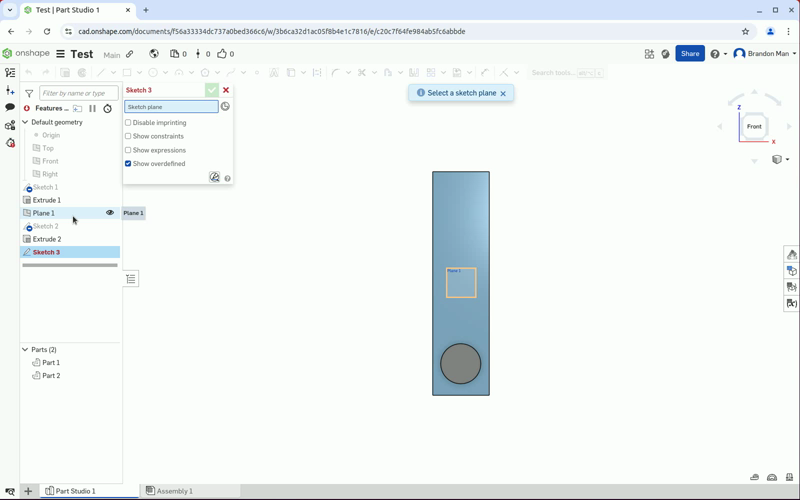
click(73, 215)
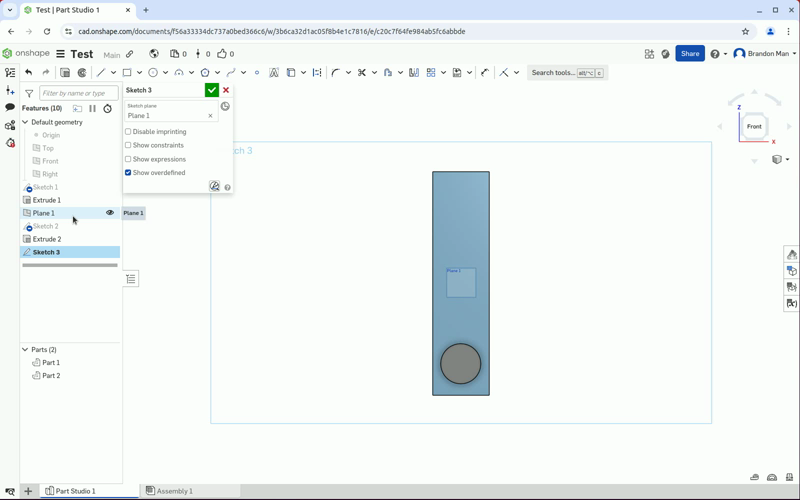
mouse_move(73, 352)
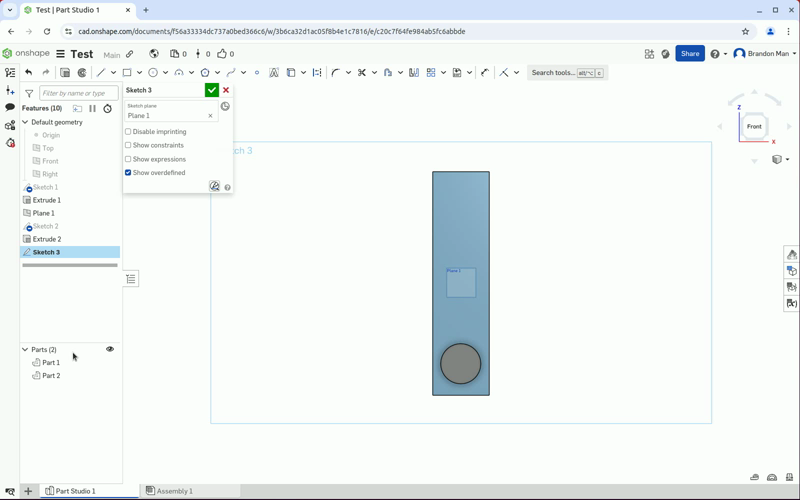
key(y)
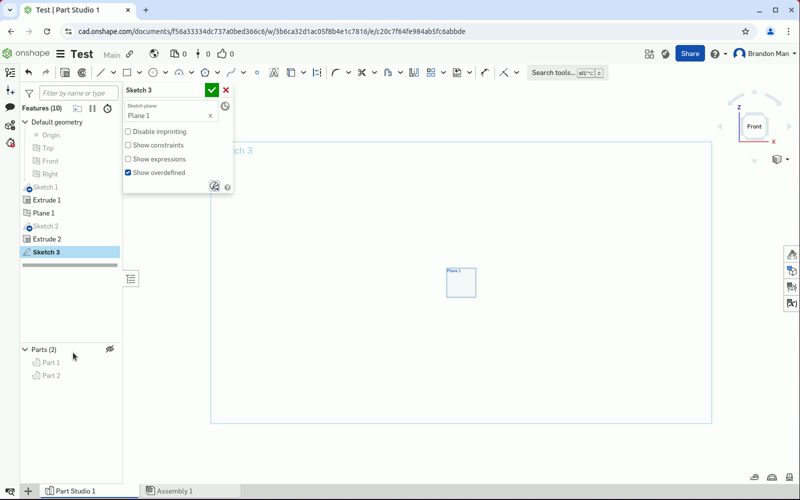
key(a)
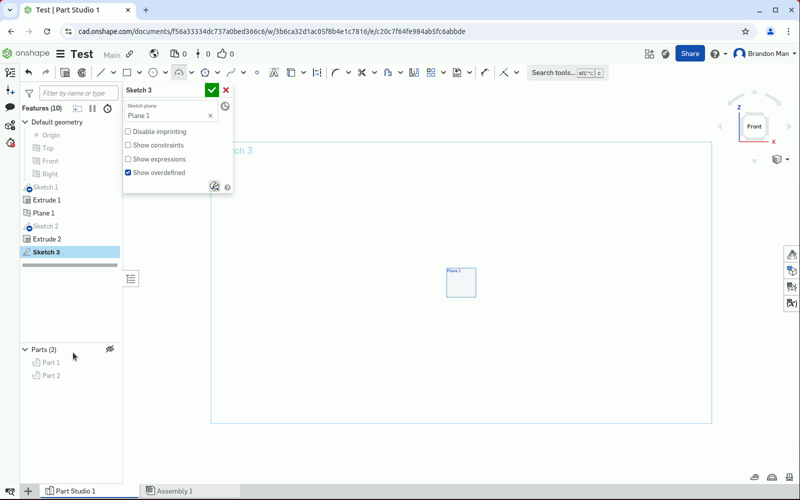
key_down(shift)
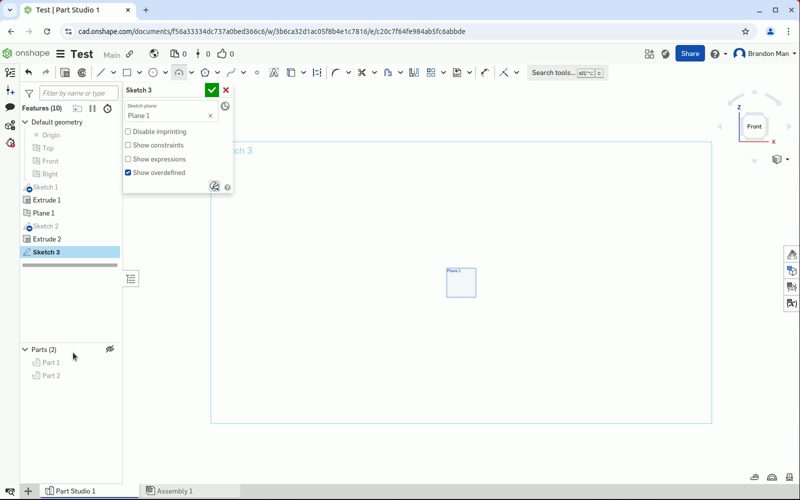
mouse_move(456, 170)
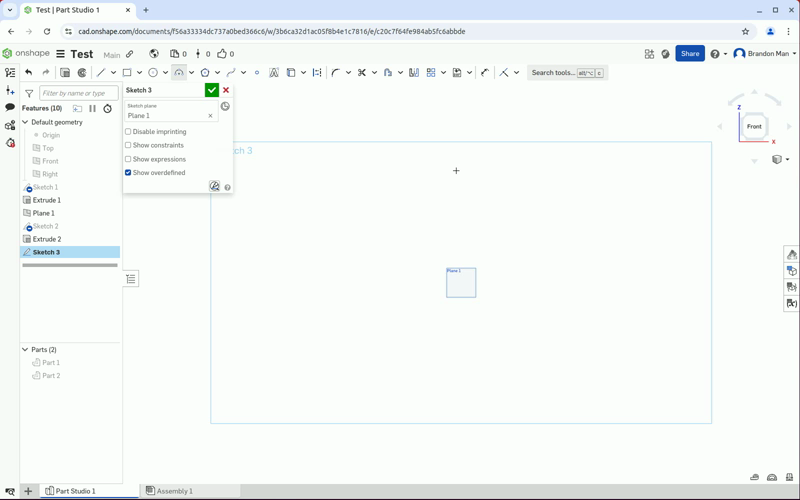
click(456, 170)
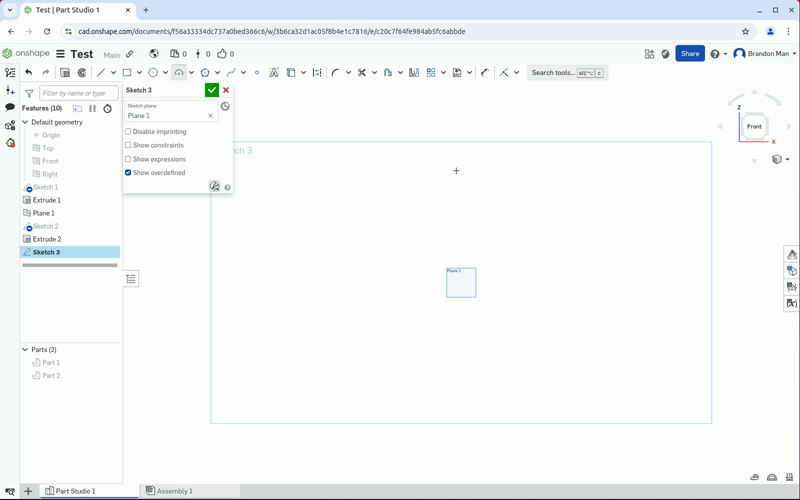
key_up(shift)
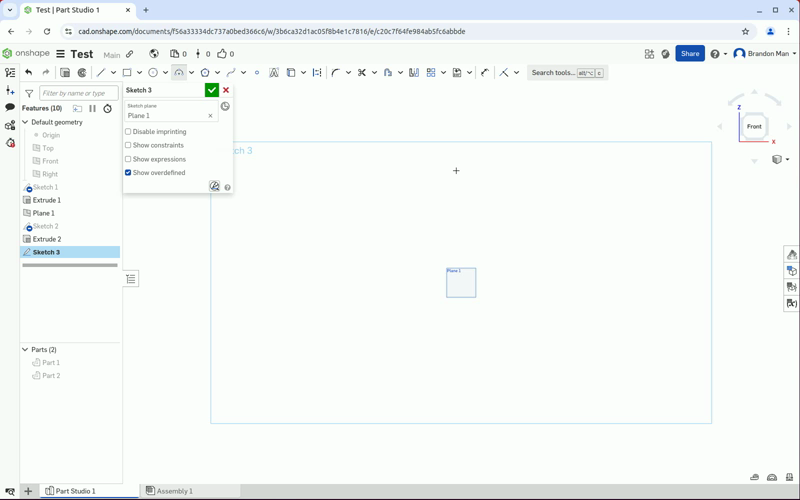
key_down(shift)
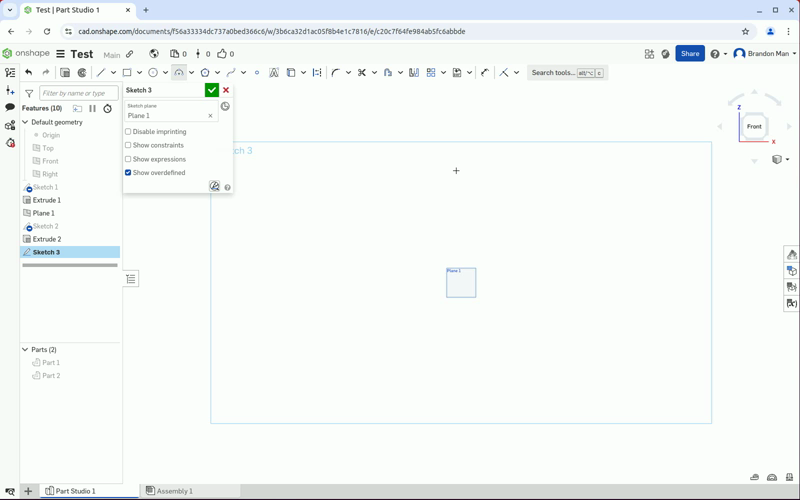
mouse_move(465, 170)
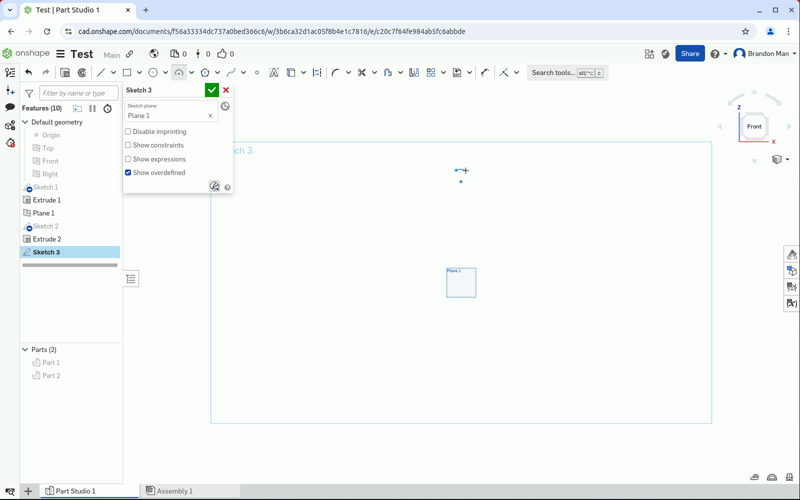
click(465, 170)
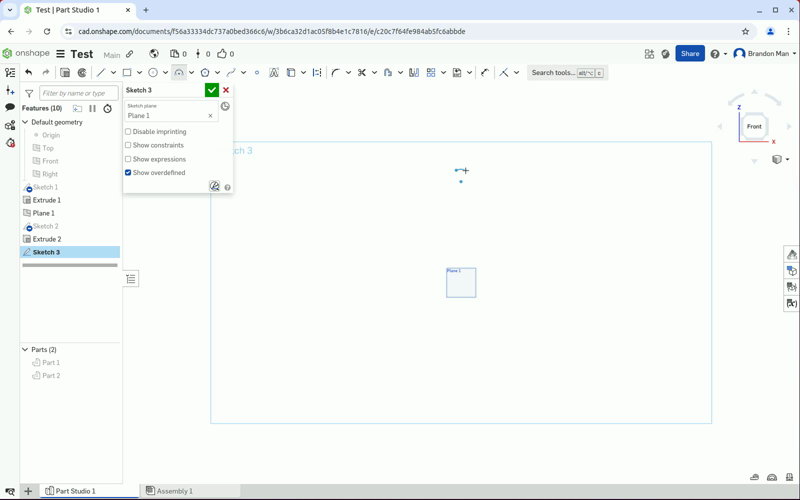
mouse_move(460, 209)
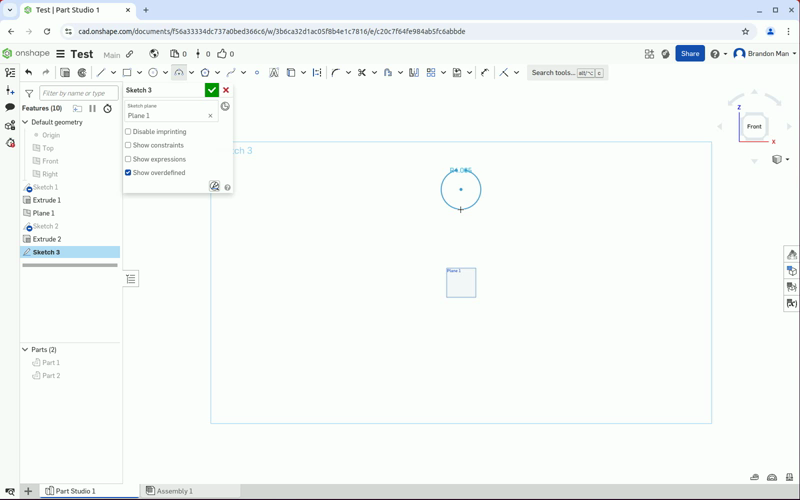
click(460, 209)
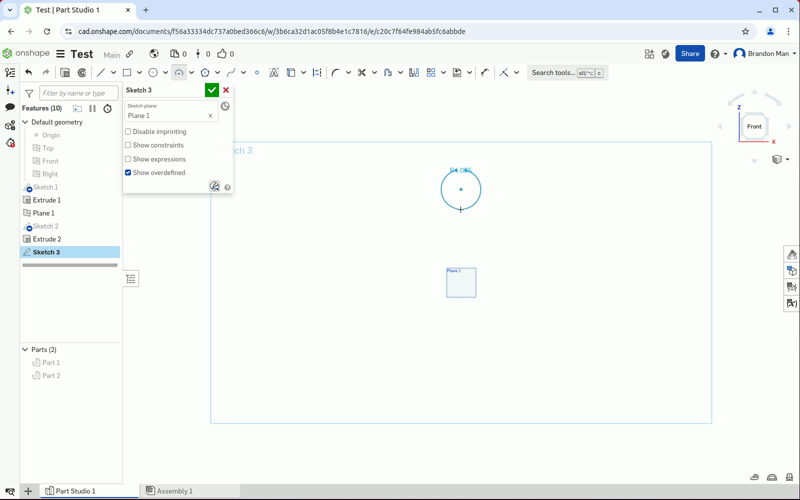
key_up(shift)
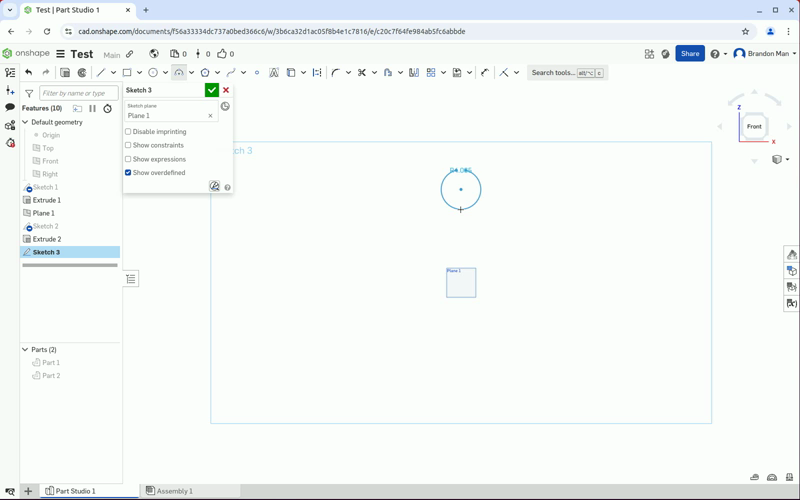
key(esc)
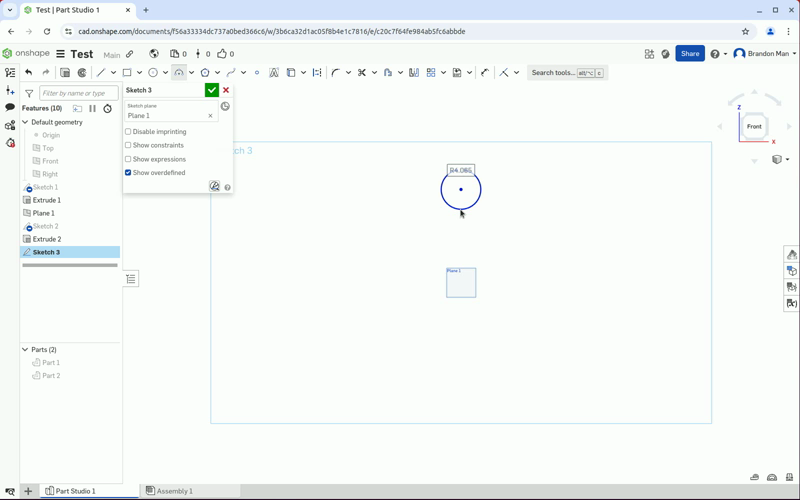
key(l)
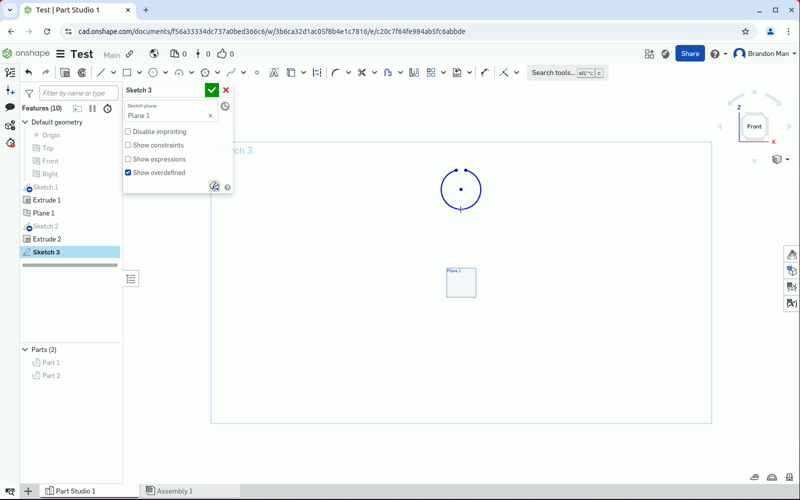
mouse_move(465, 170)
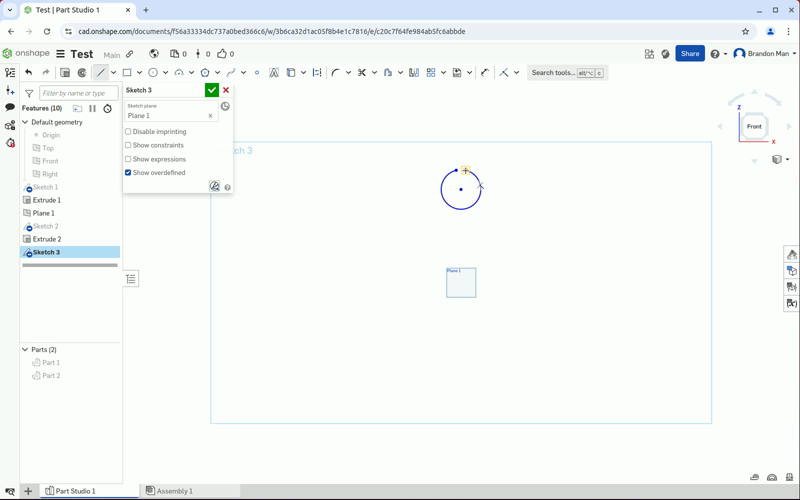
click(465, 170)
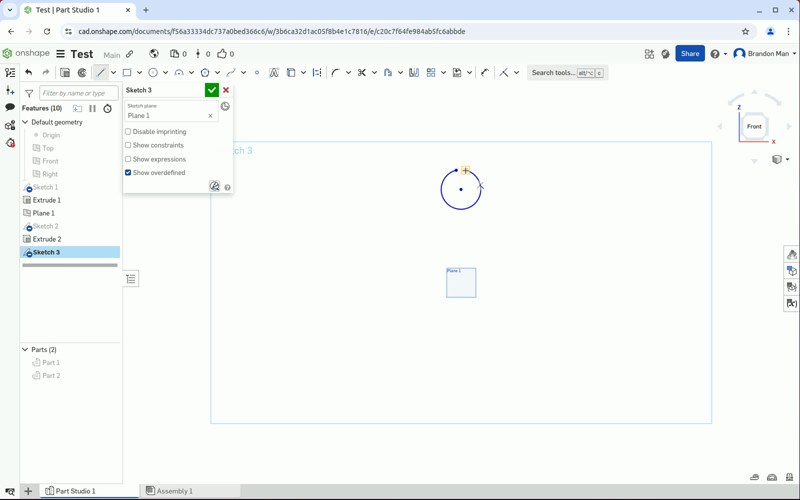
mouse_move(495, 170)
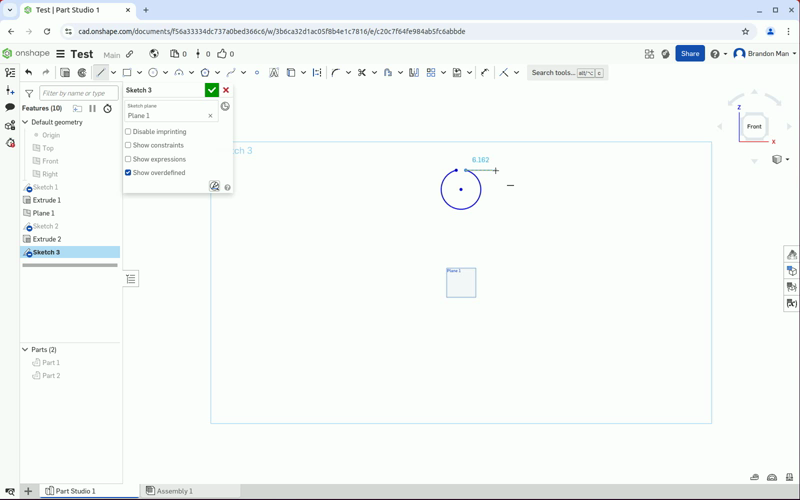
key_down(shift)
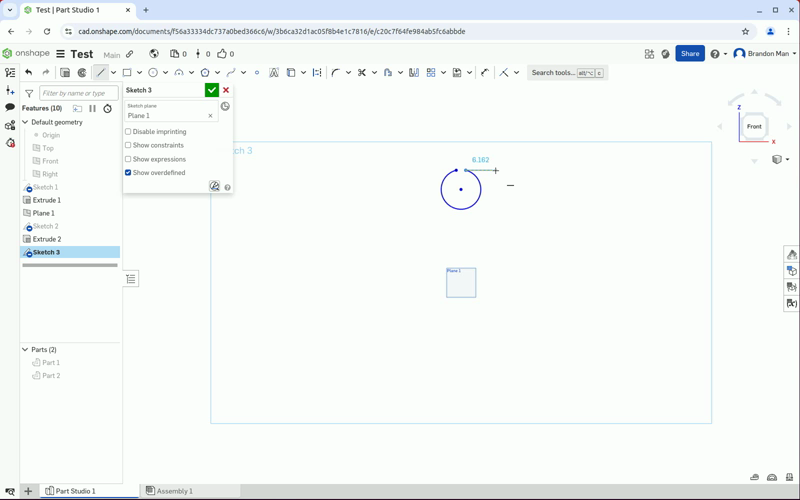
mouse_move(456, 170)
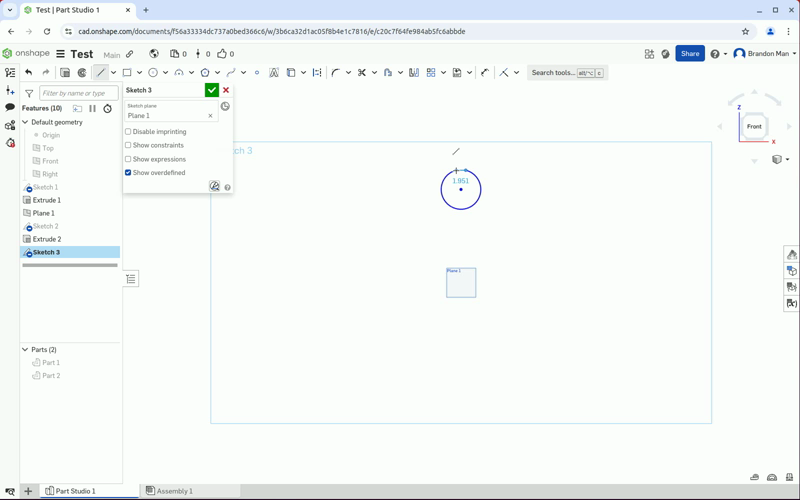
key_up(shift)
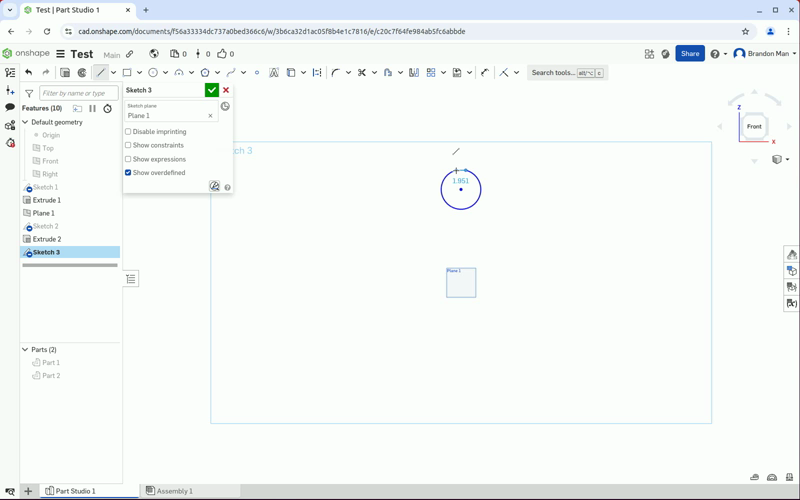
click(456, 170)
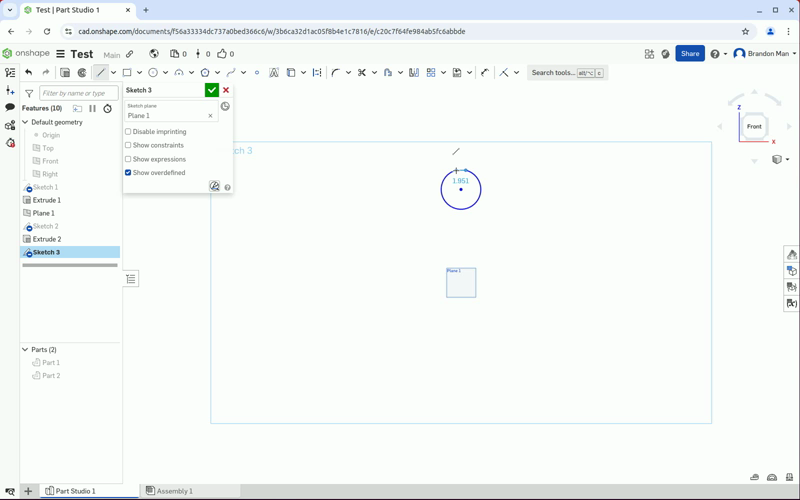
key(esc)
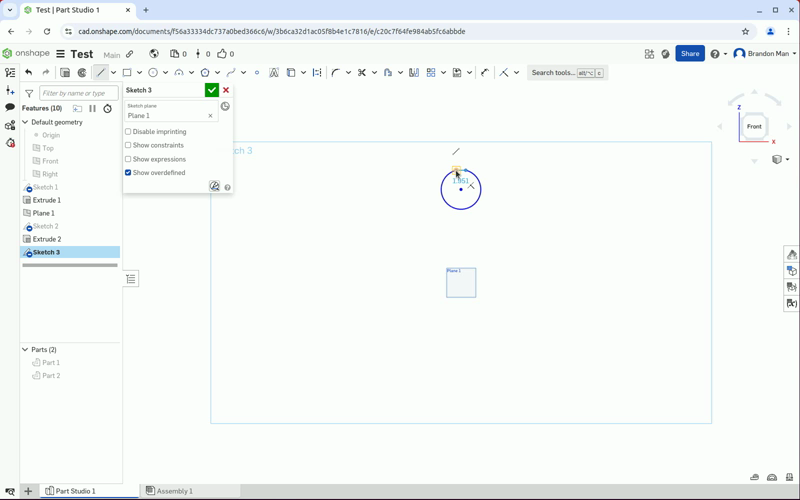
mouse_move(450, 199)
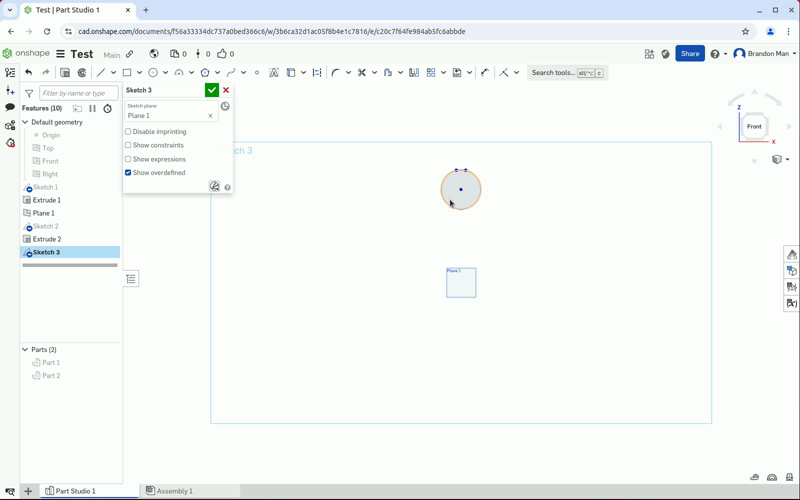
scroll(6)
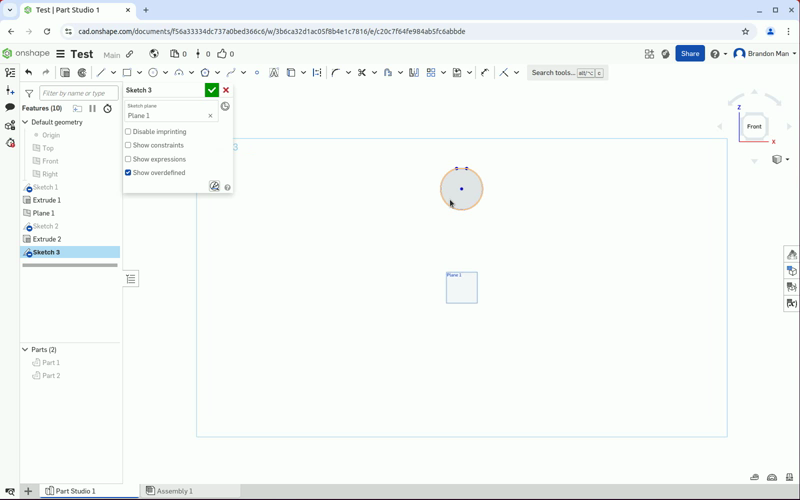
scroll(6)
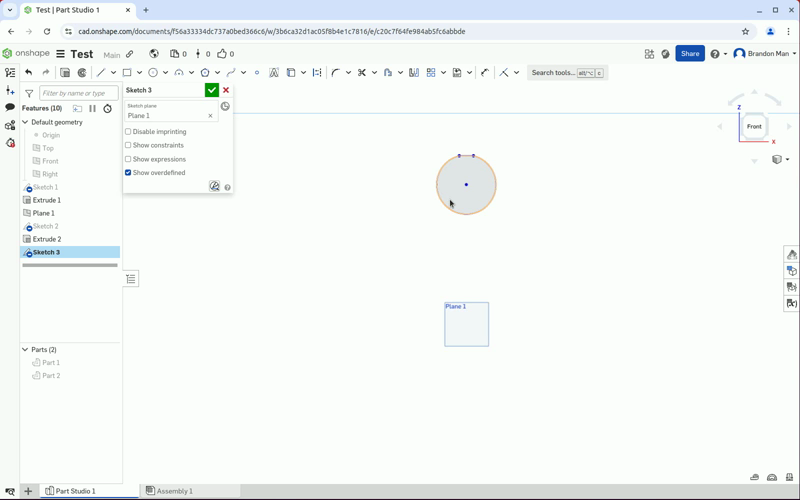
scroll(6)
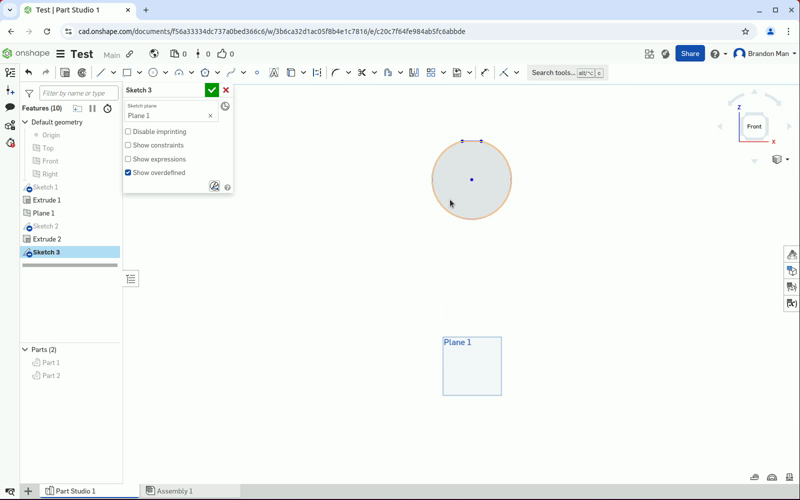
scroll(6)
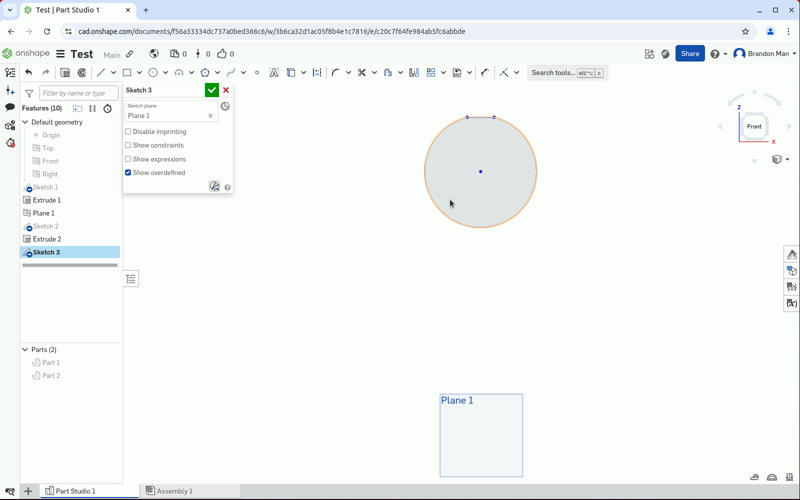
scroll(6)
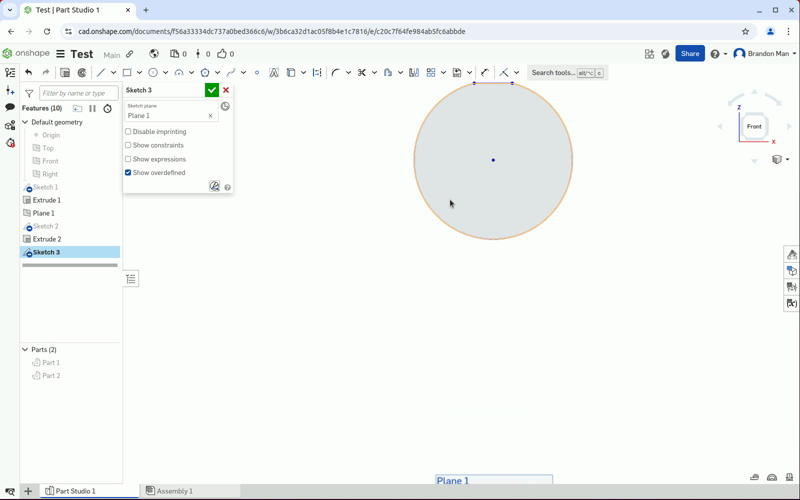
scroll(6)
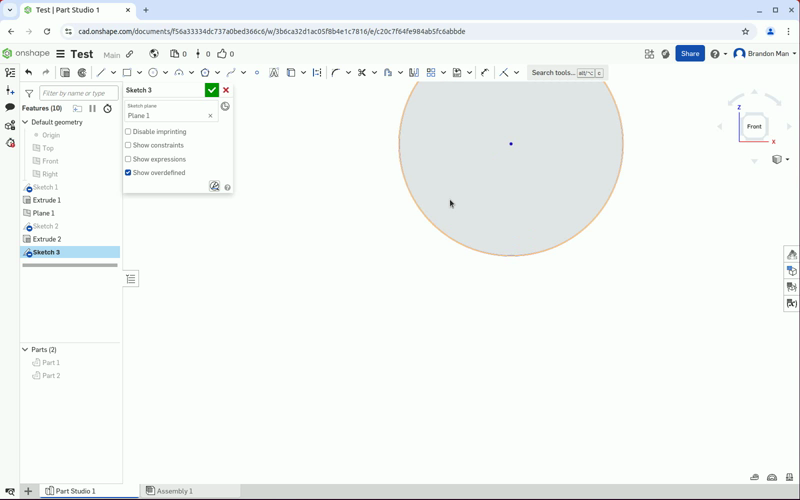
scroll(6)
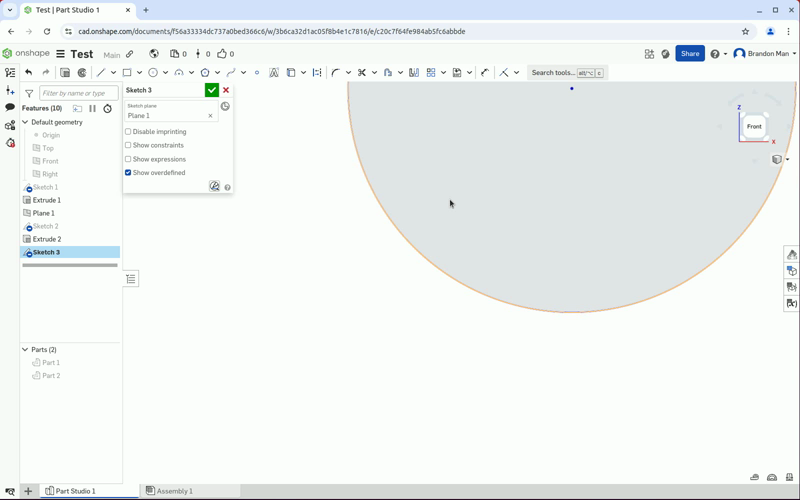
click(450, 199)
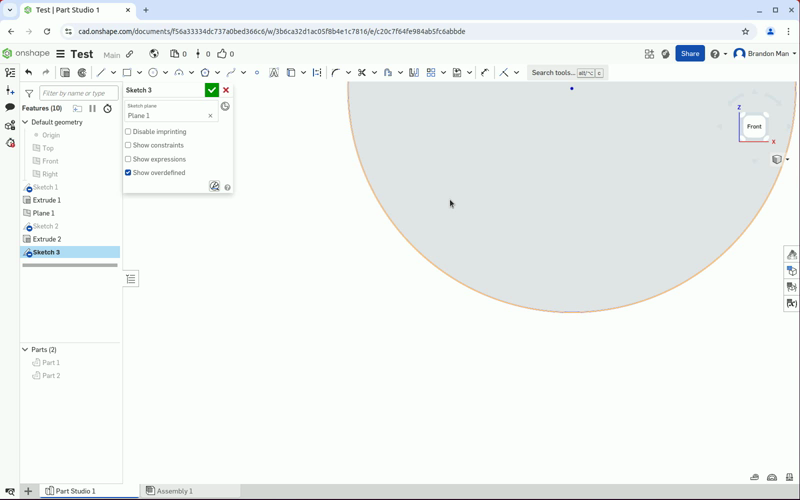
scroll(-6)
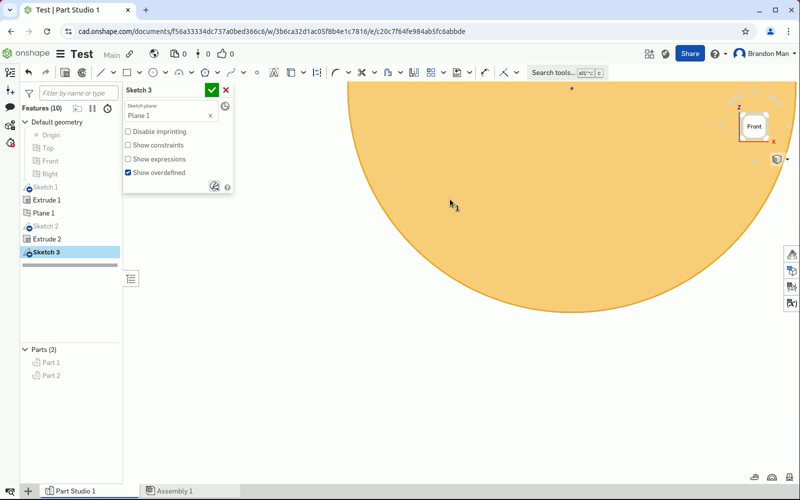
scroll(-6)
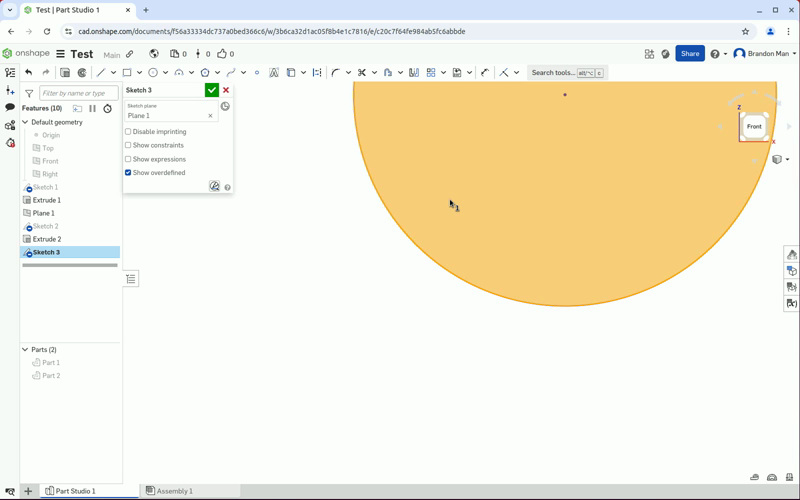
scroll(-6)
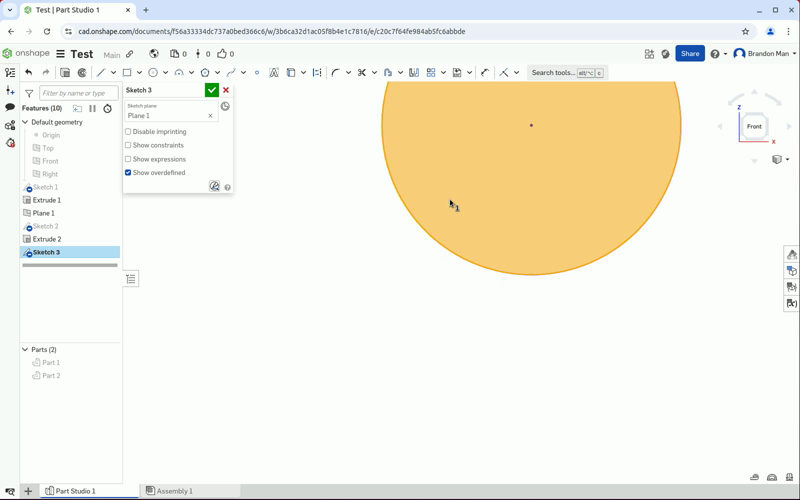
scroll(-6)
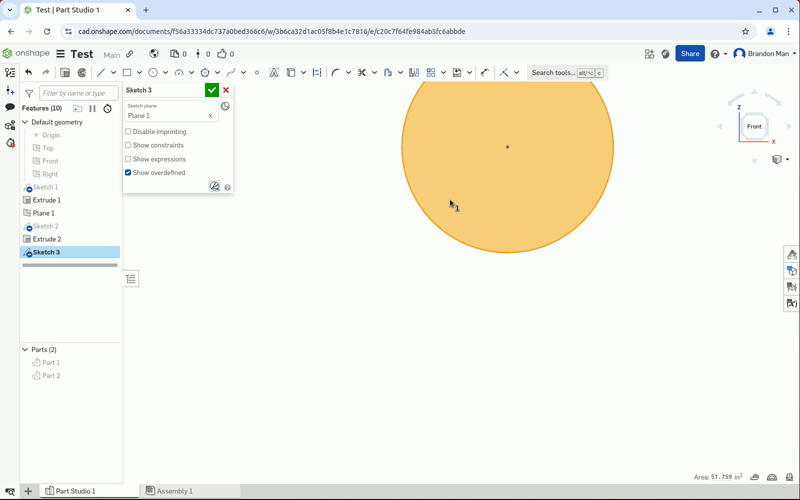
scroll(-6)
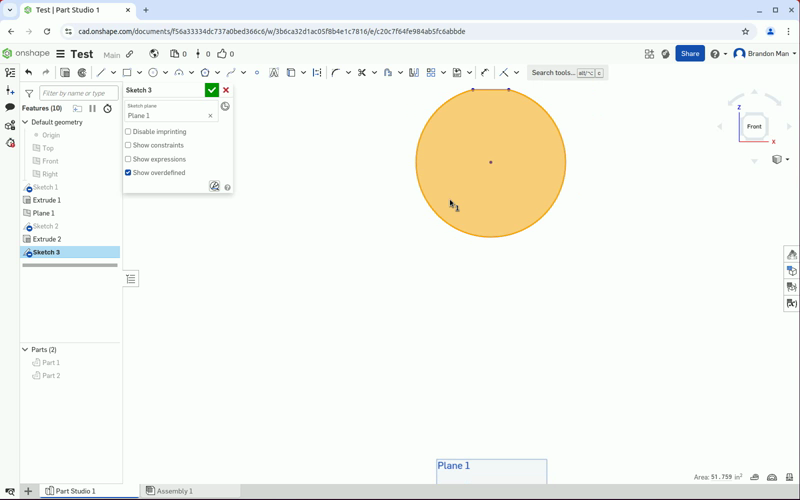
scroll(-6)
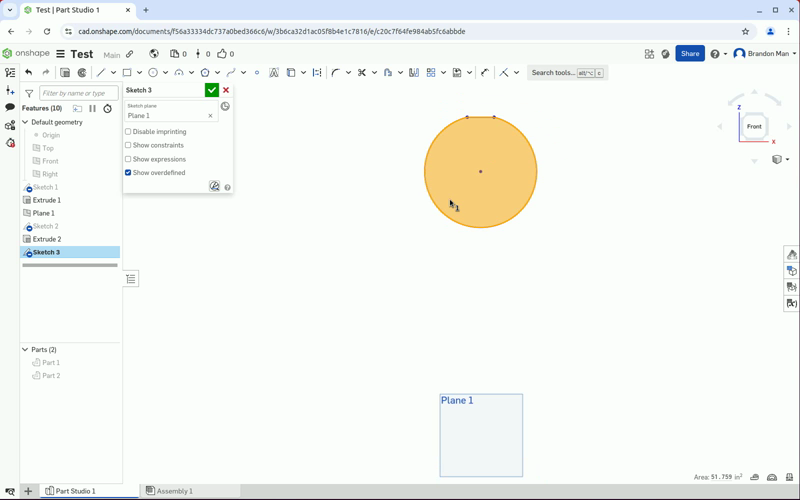
scroll(-6)
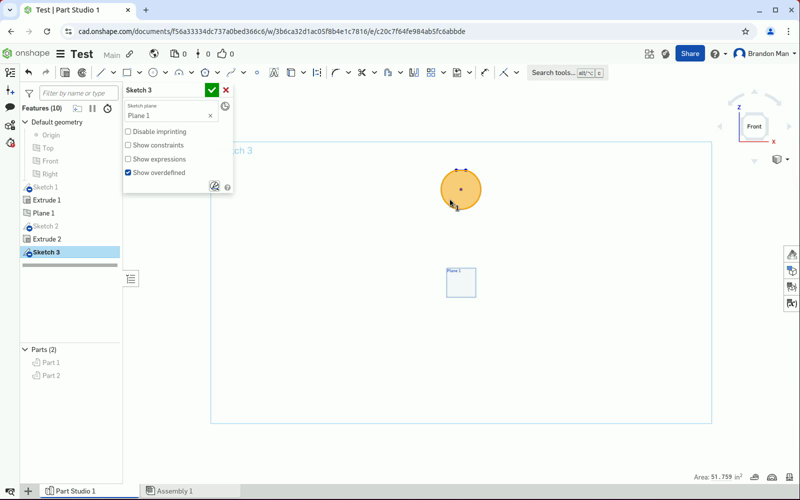
mouse_move(73, 352)
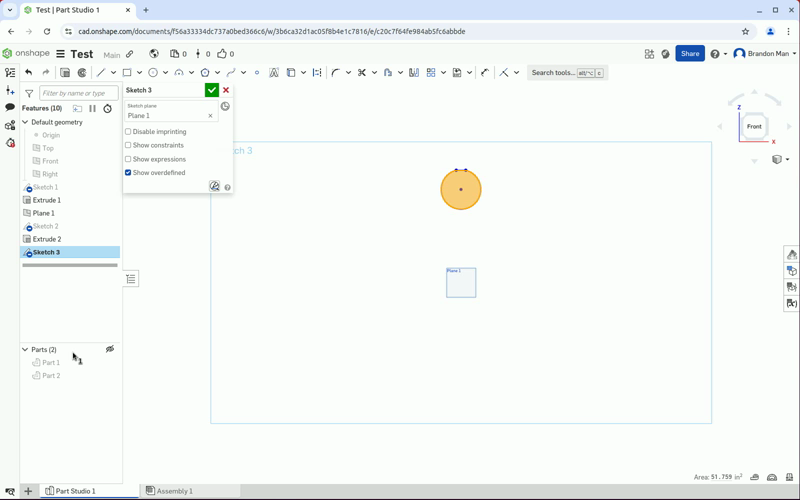
key(shift+y)
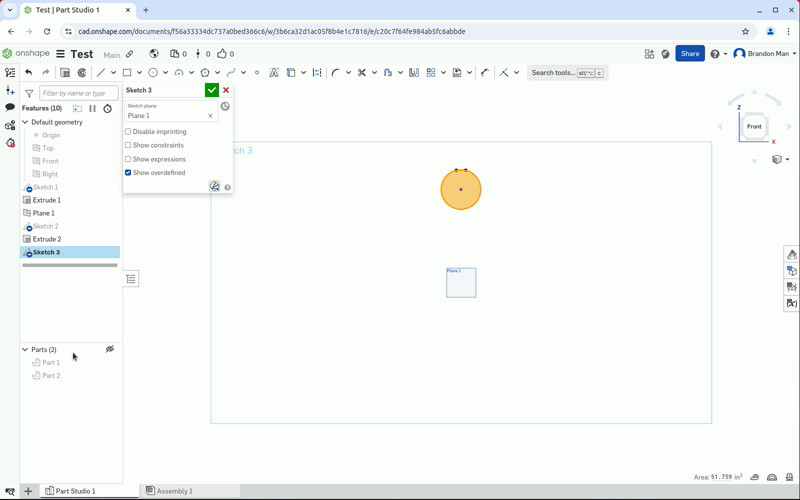
key(shift+e)
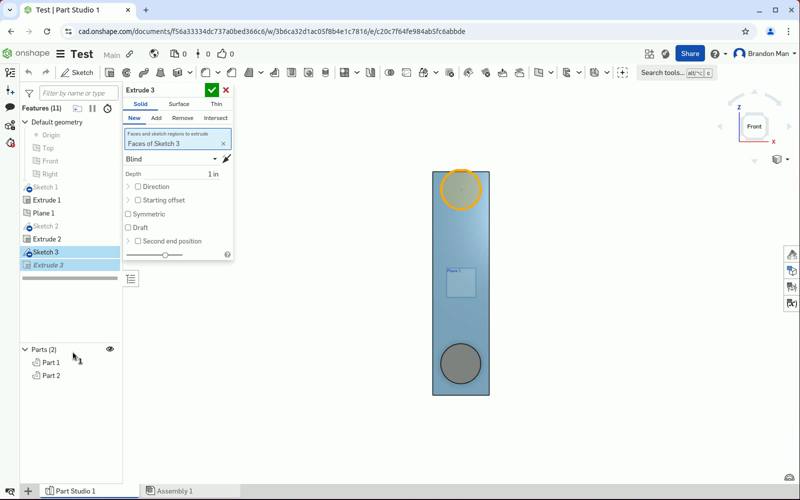
mouse_move(143, 106)
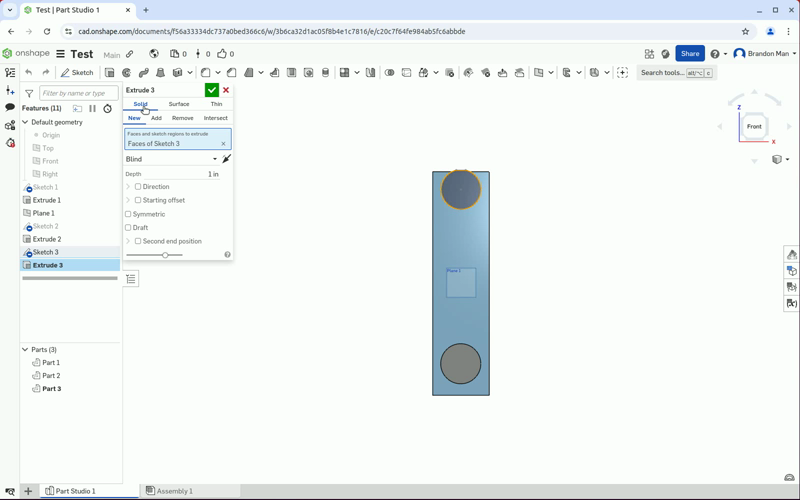
click(143, 106)
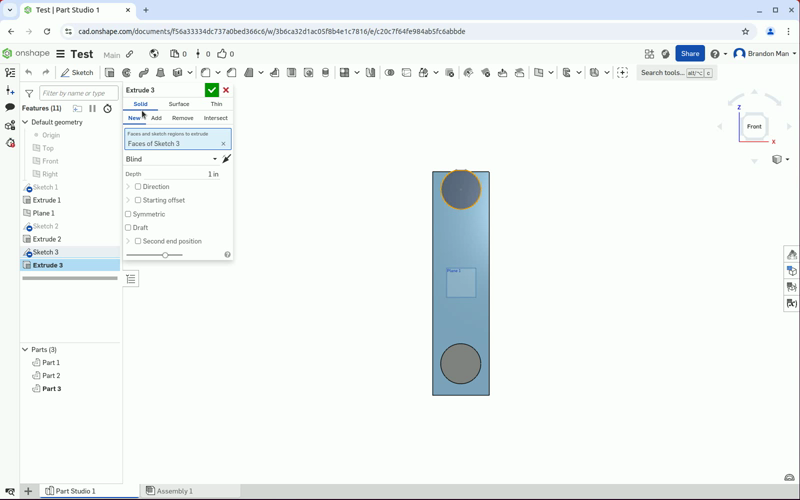
mouse_move(137, 120)
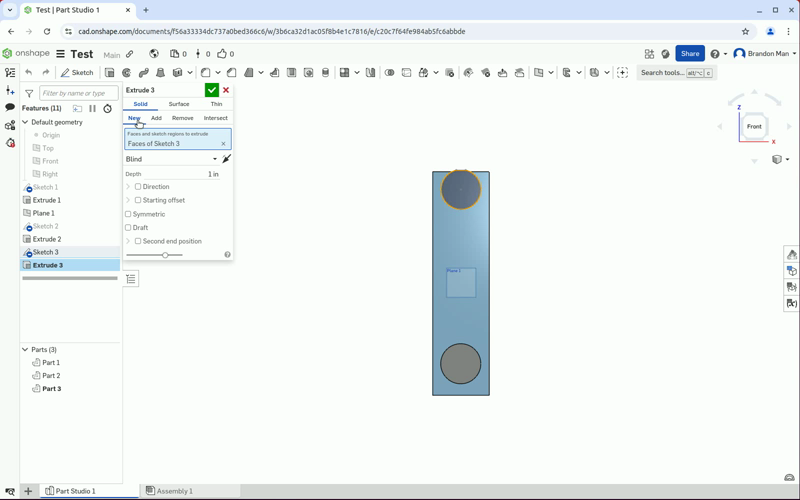
click(137, 120)
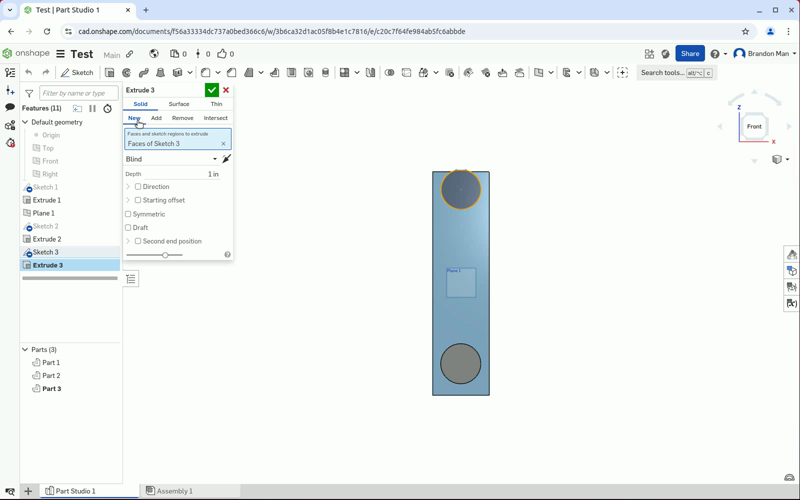
key(tab, 4)
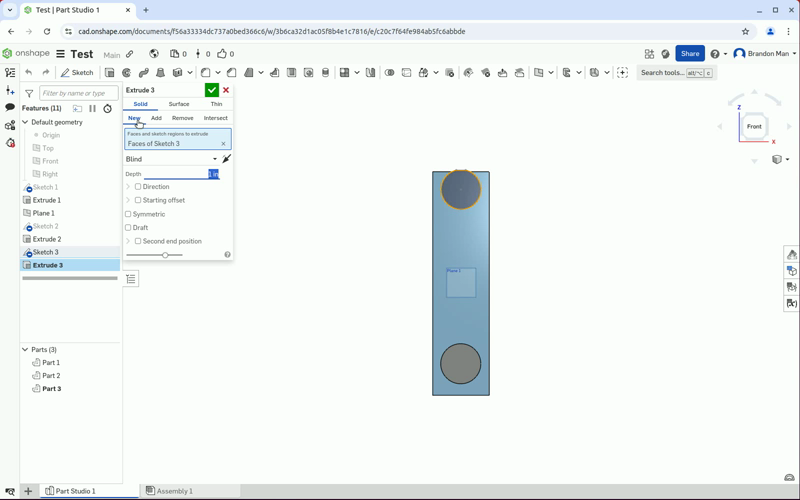
text(0.722)
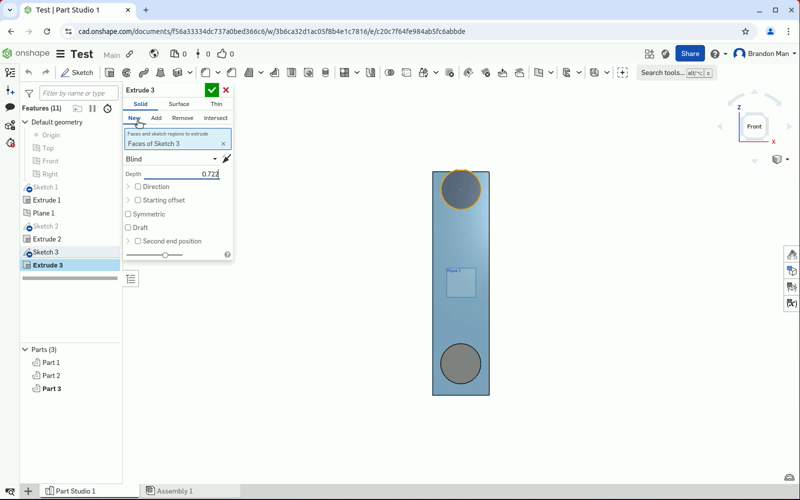
key(enter)
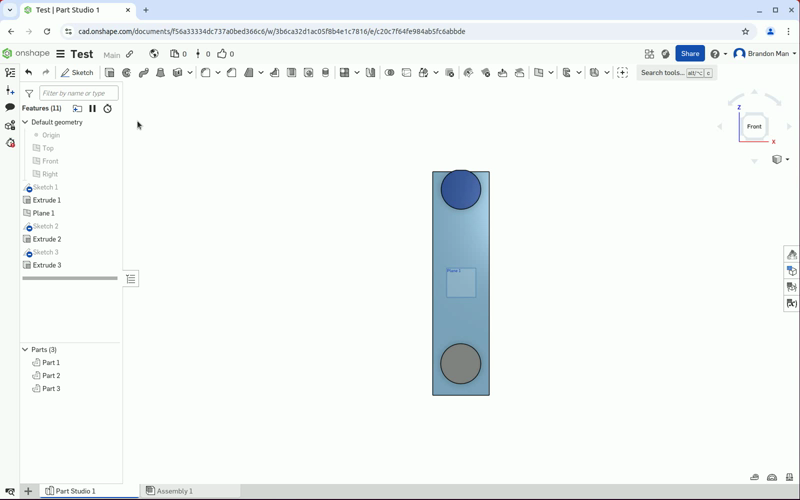
key(shift+h)
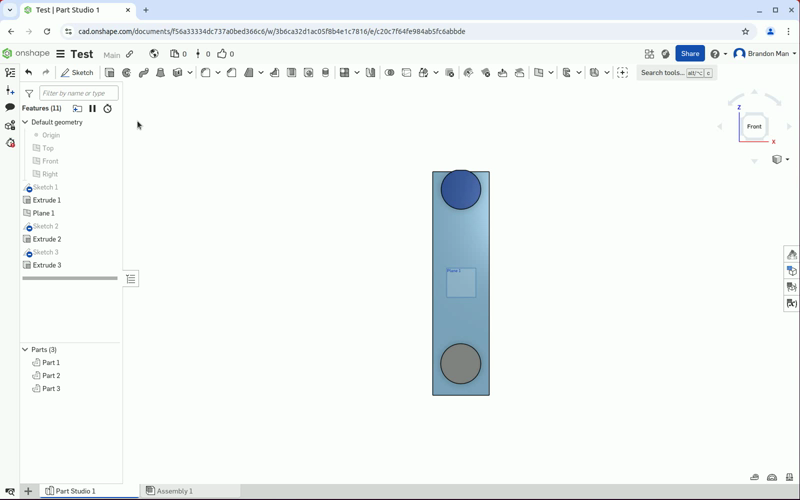
key(shift+h)
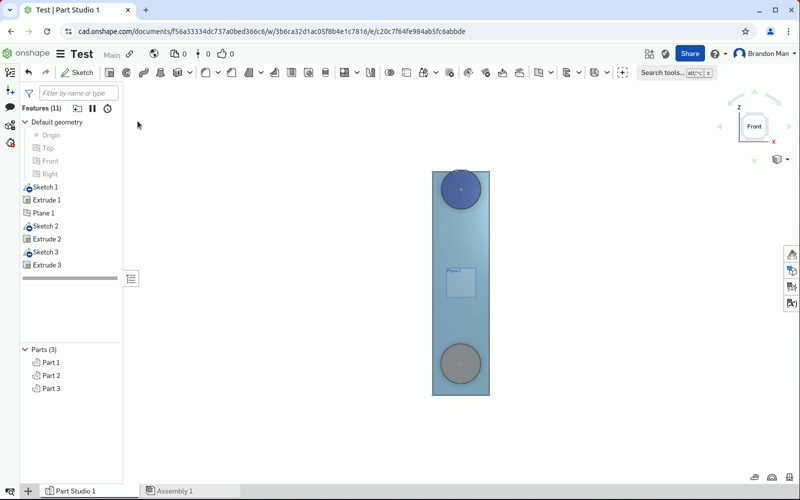
key(shift+7)
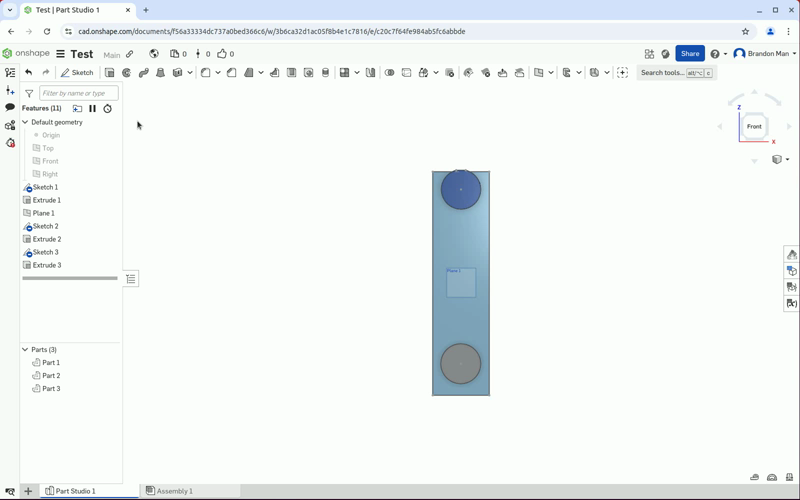
key(left, 2)
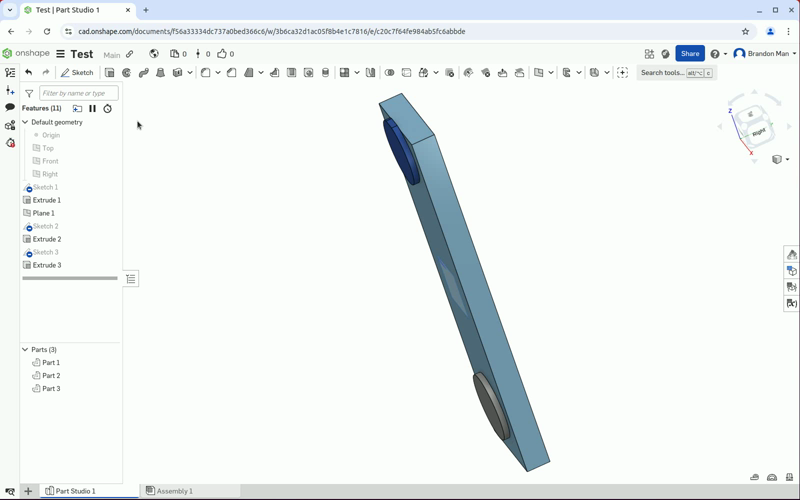
key(down, 2)
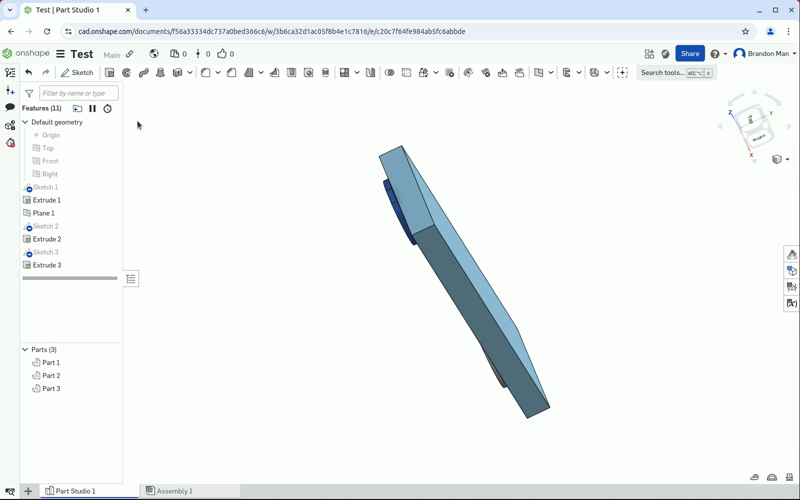
key(up, 2)
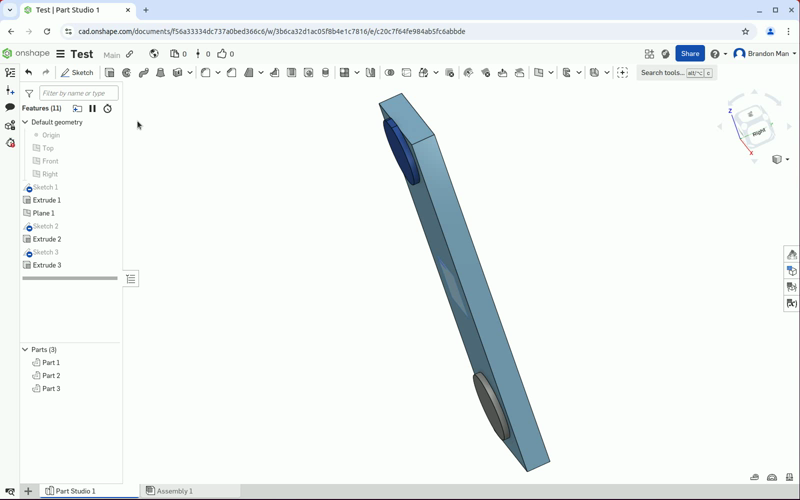
key(right, 2)
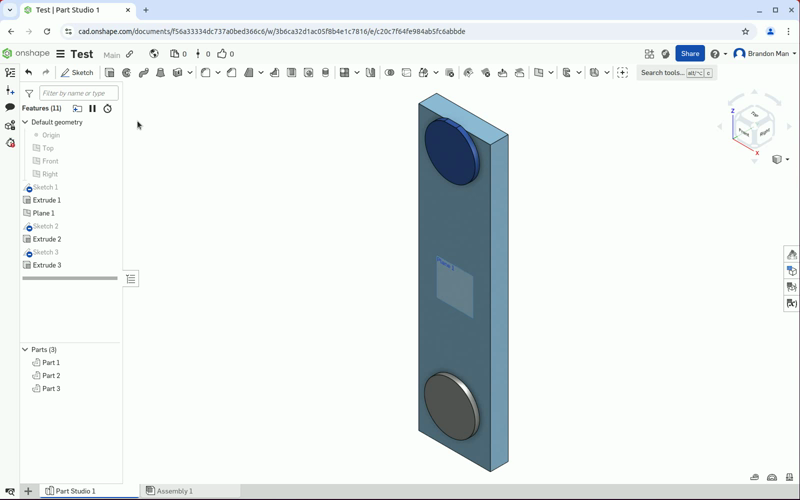
mouse_move(73, 189)
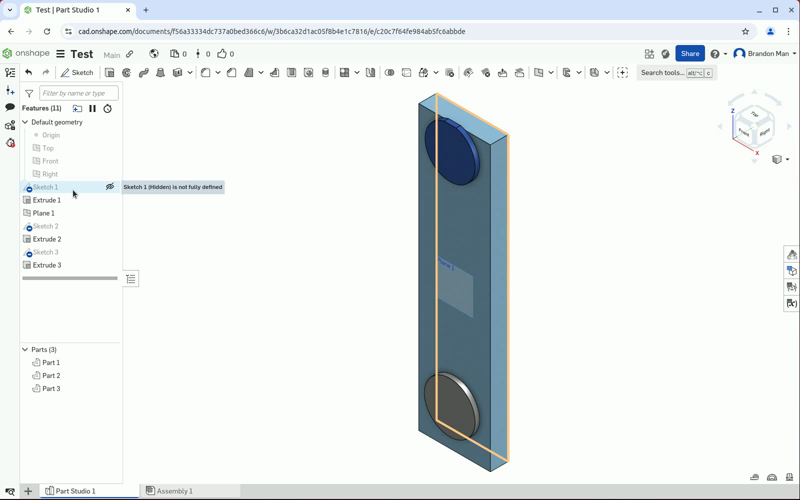
click(73, 189)